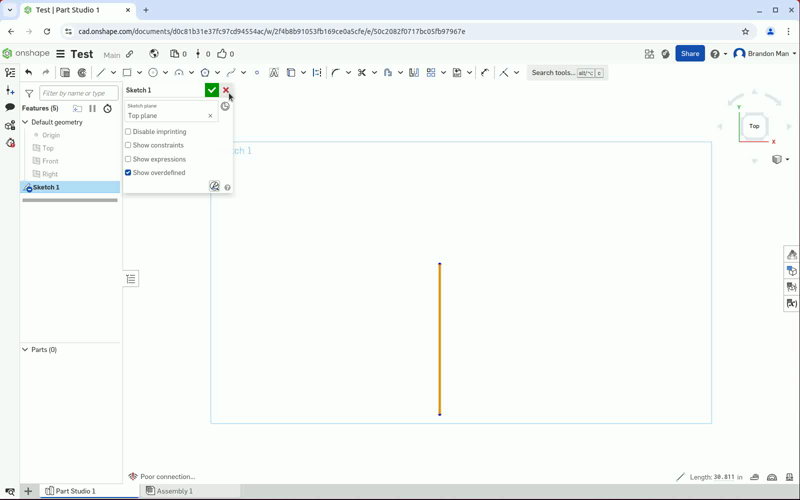
key(shift+h)
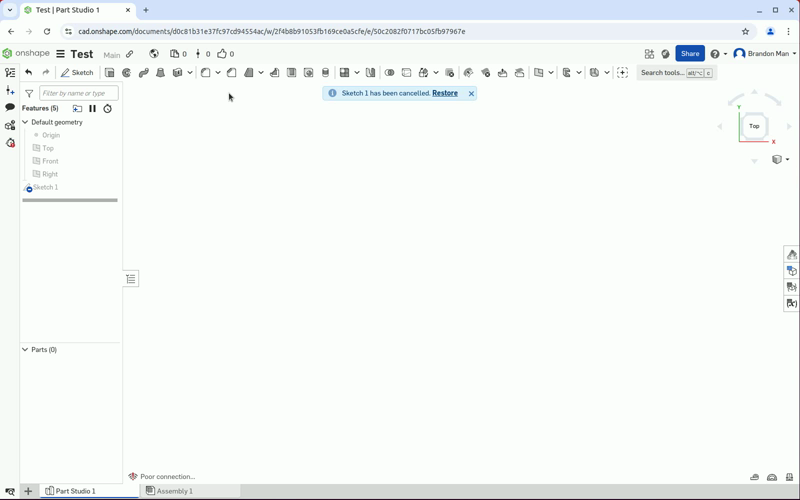
mouse_move(73, 352)
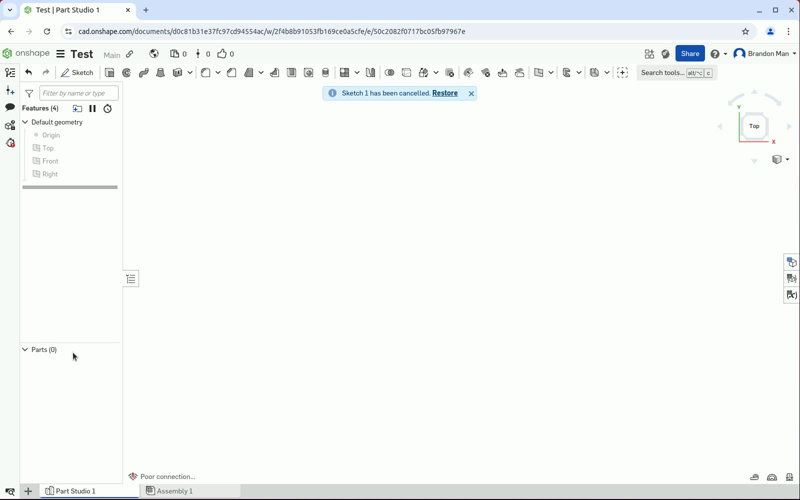
key(y)
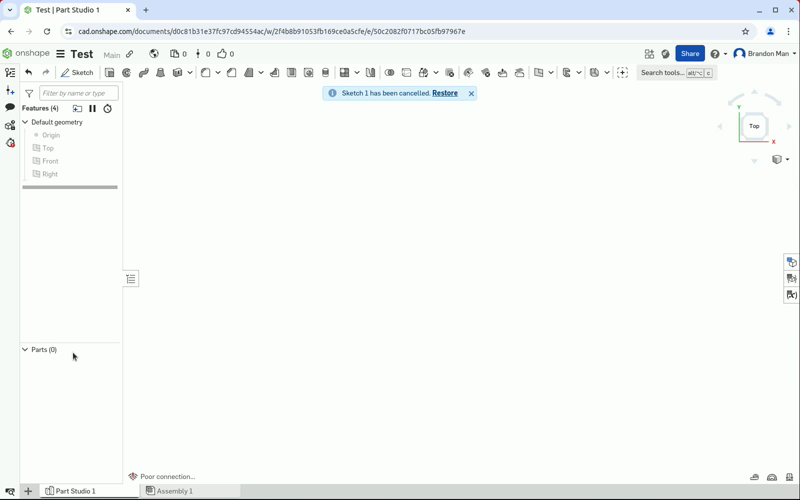
key(shift+p)
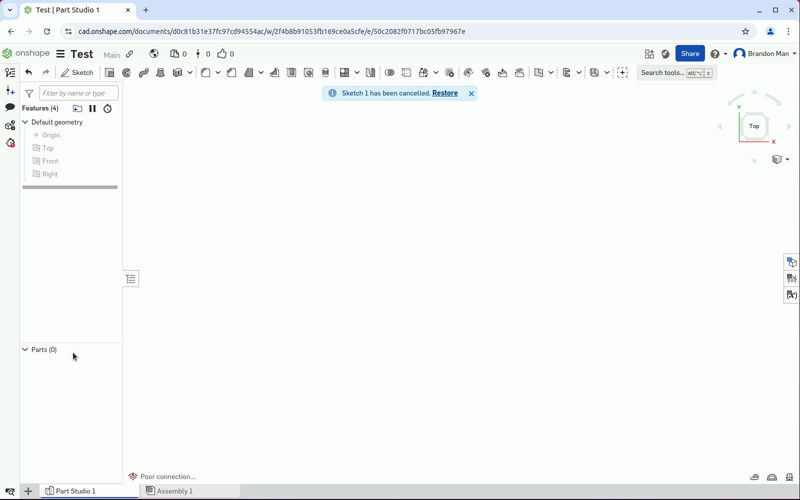
key(space)
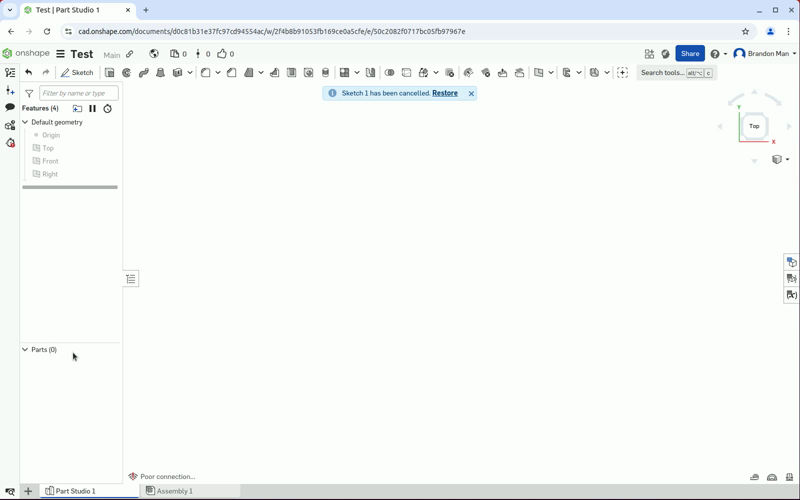
key_down(shift)
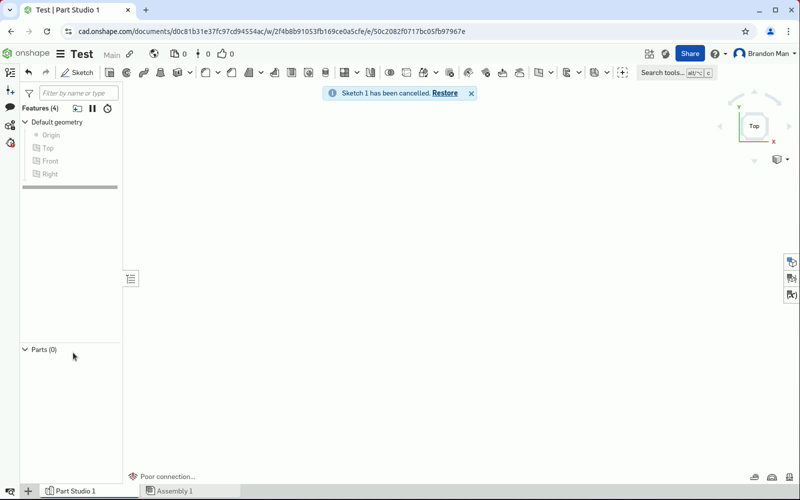
key(up)
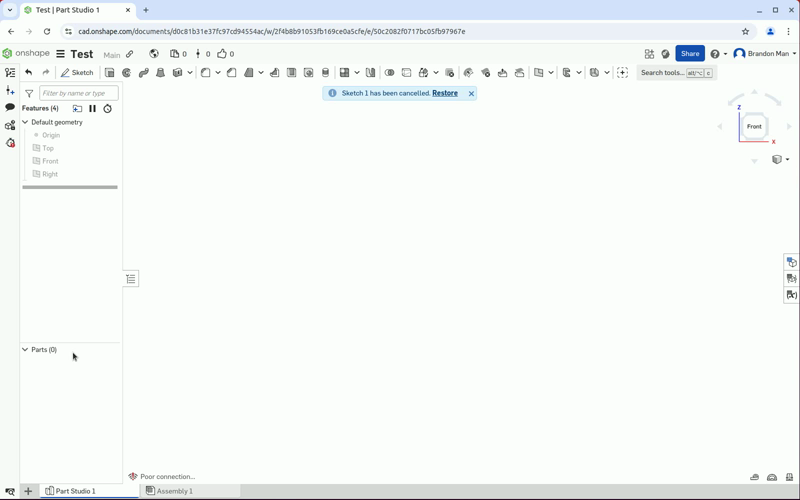
key_up(shift)
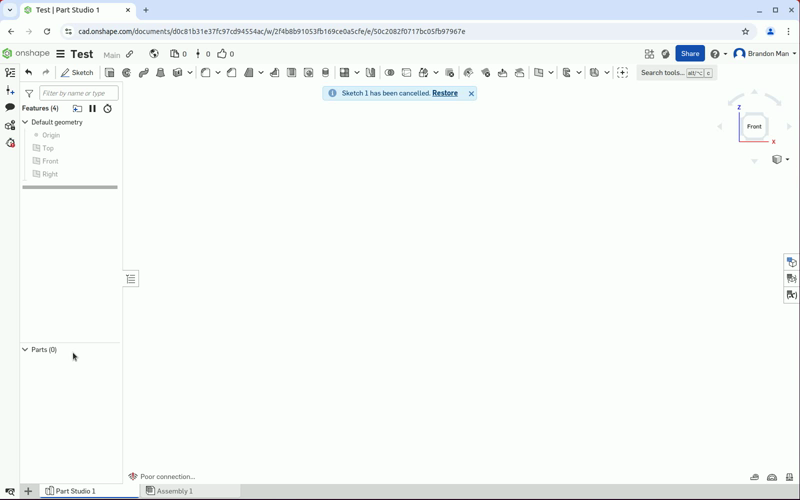
mouse_move(73, 352)
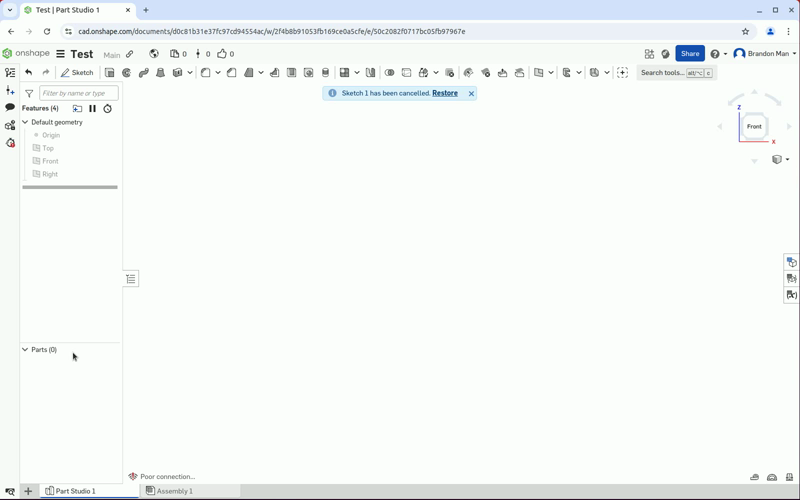
key(shift+y)
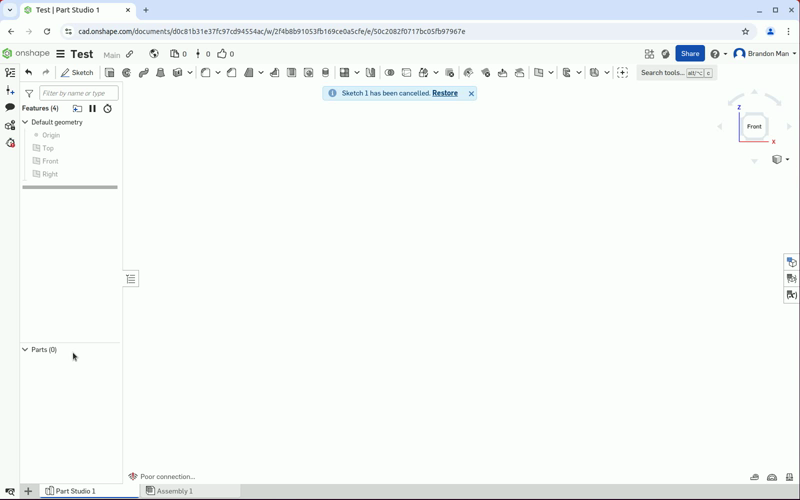
key(shift+s)
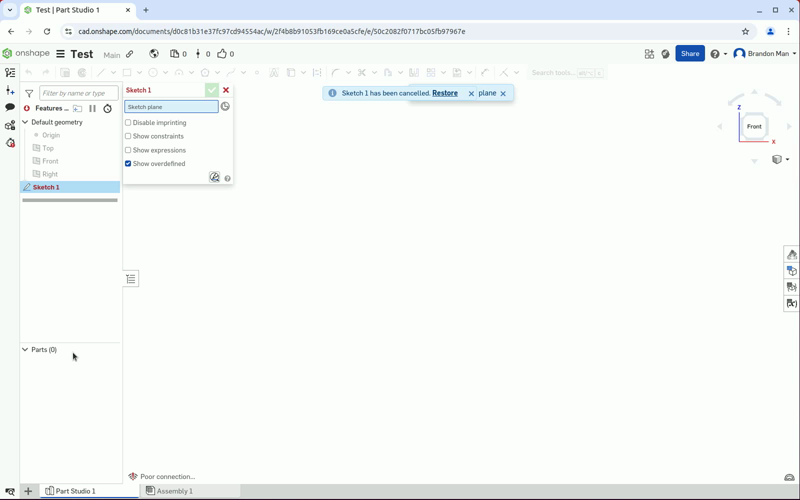
mouse_move(73, 163)
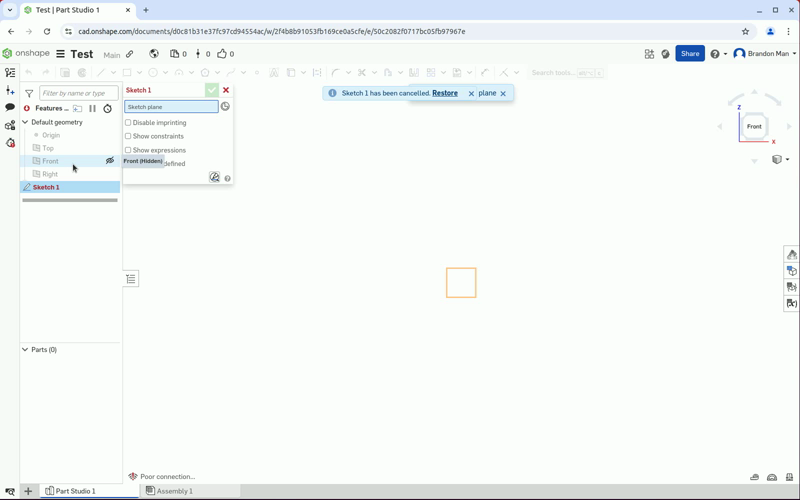
click(73, 163)
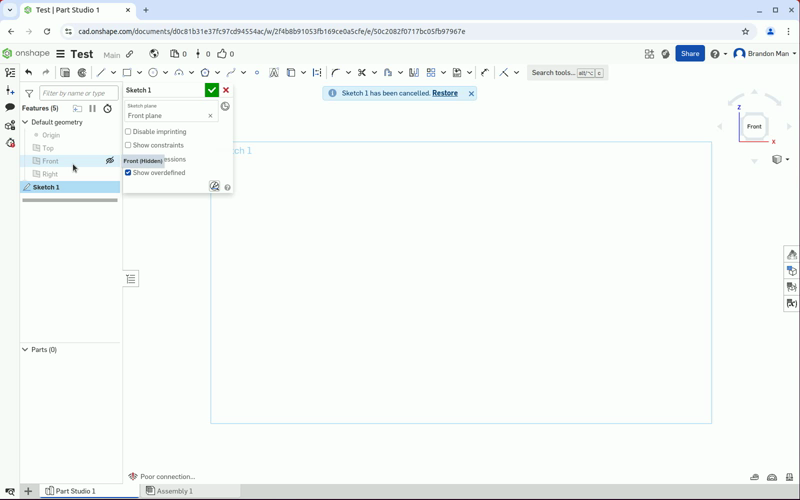
mouse_move(73, 352)
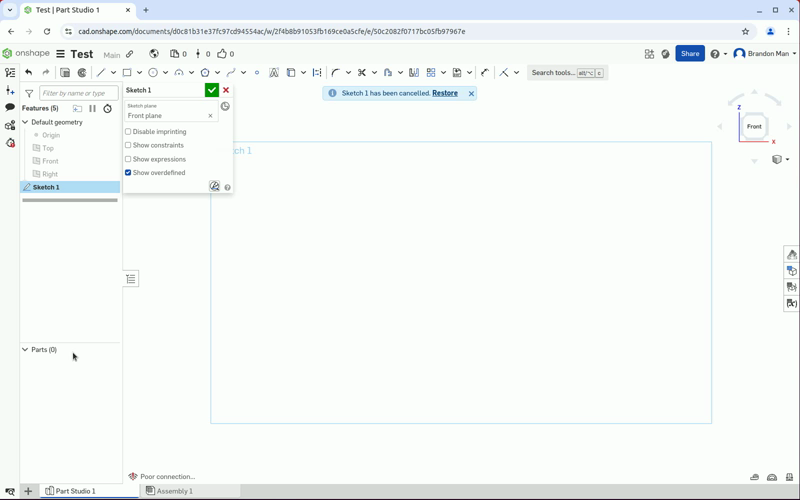
key(y)
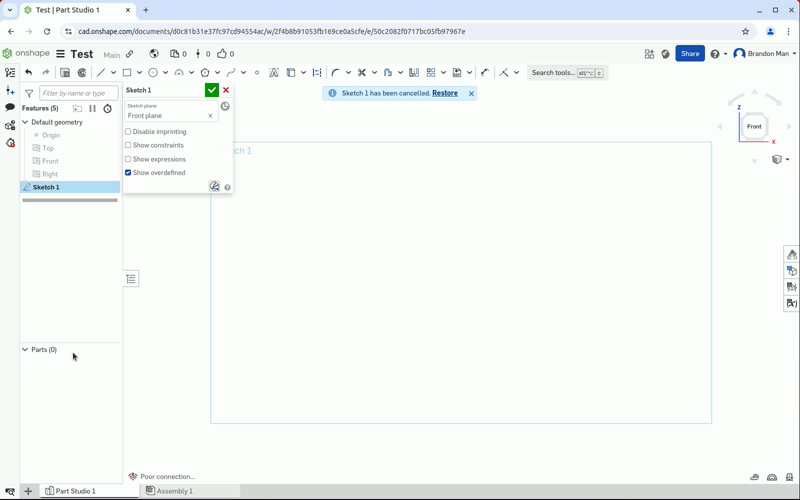
key(c)
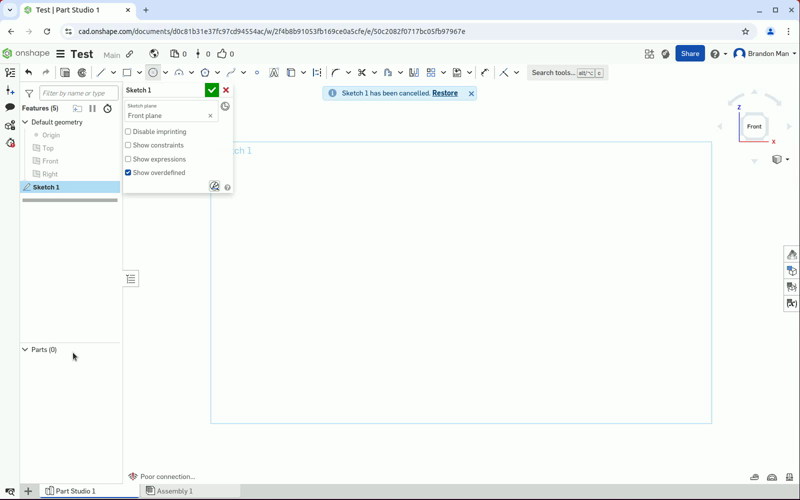
key_down(shift)
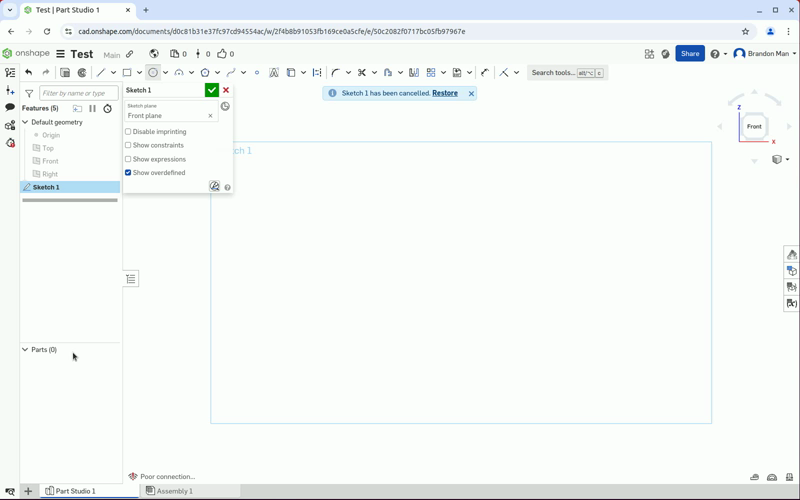
mouse_move(461, 282)
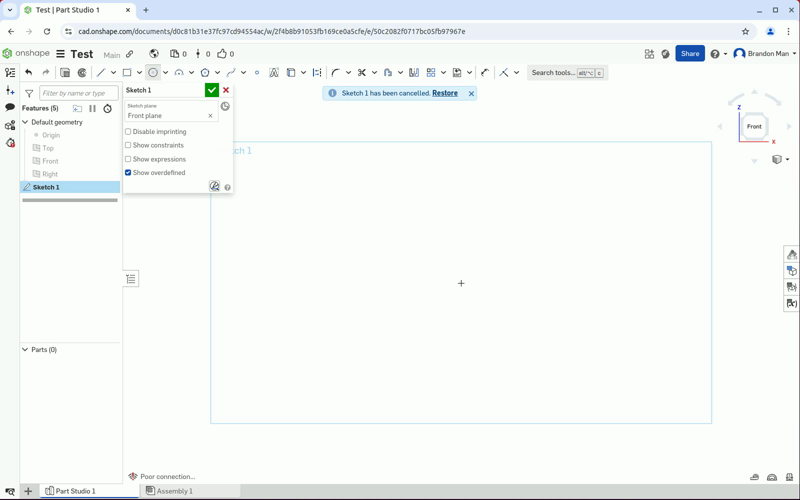
click(461, 282)
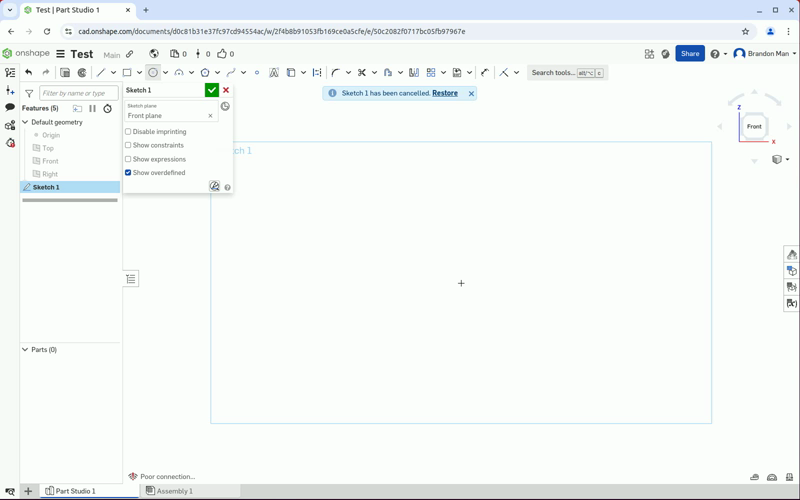
key_up(shift)
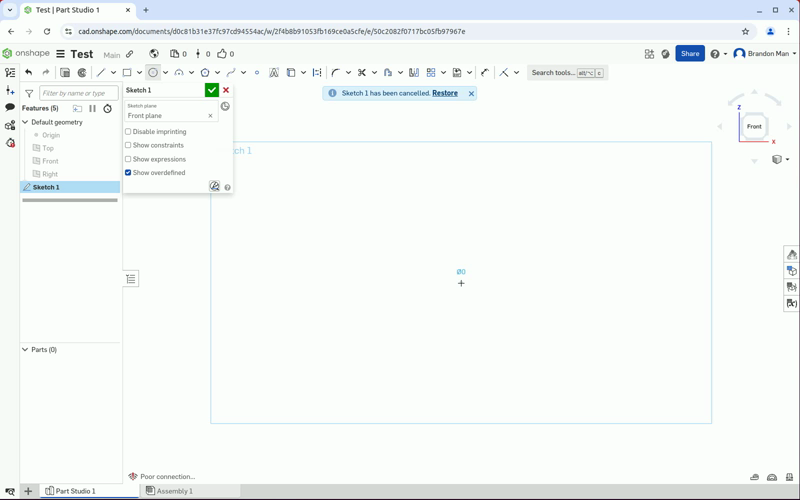
mouse_move(511, 282)
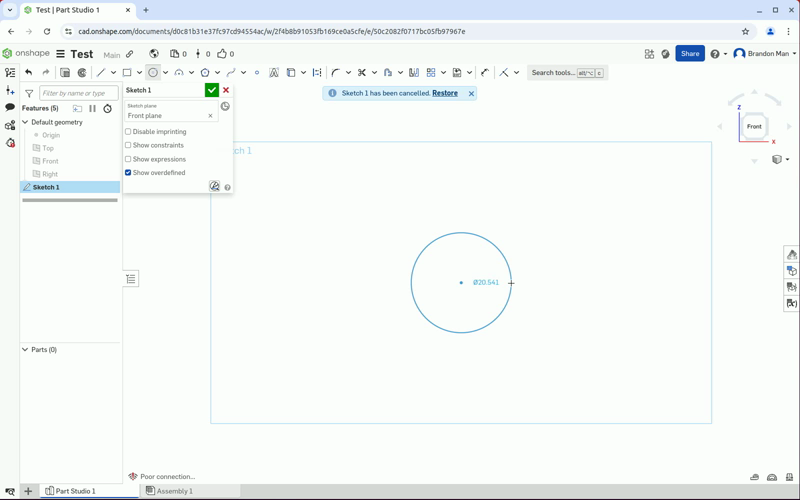
click(511, 282)
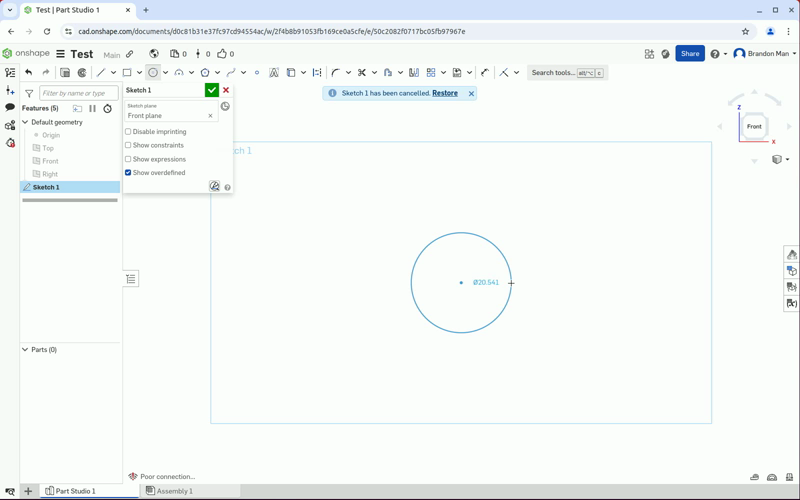
key(esc)
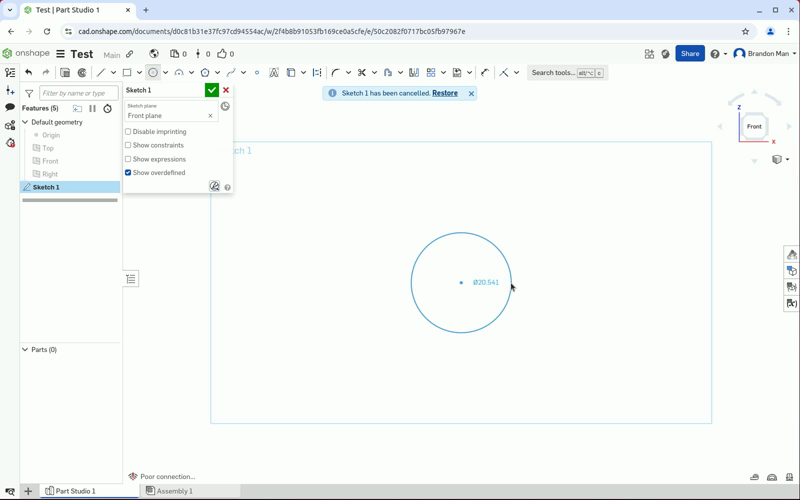
key(c)
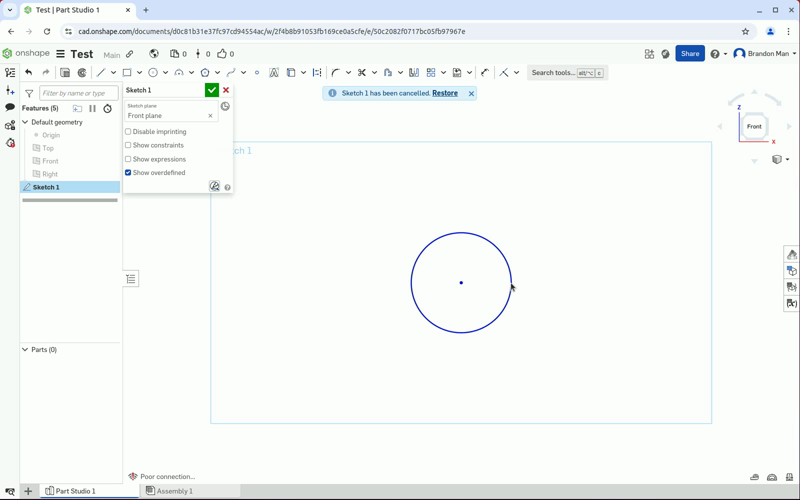
key_down(shift)
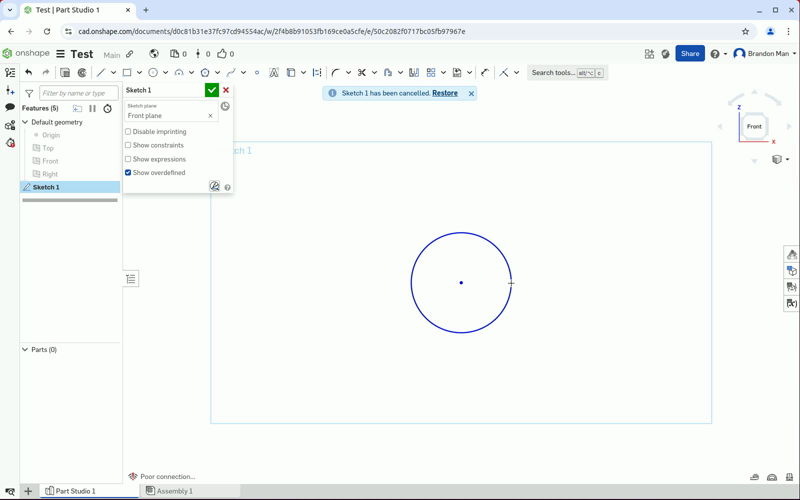
mouse_move(461, 282)
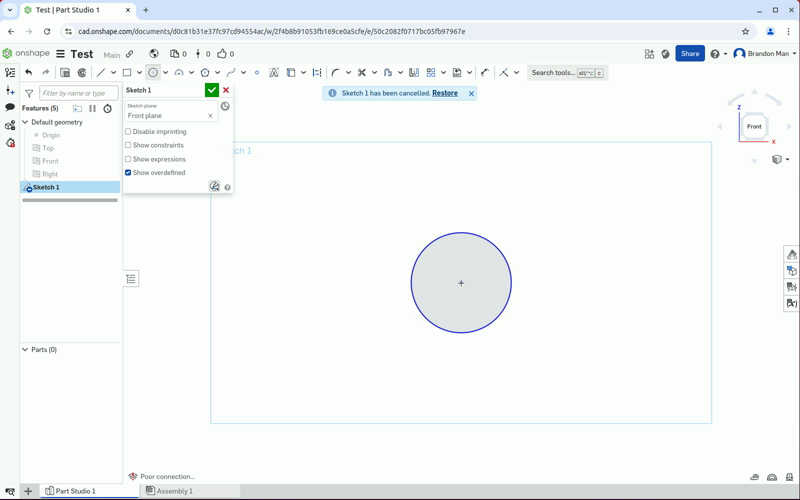
click(461, 282)
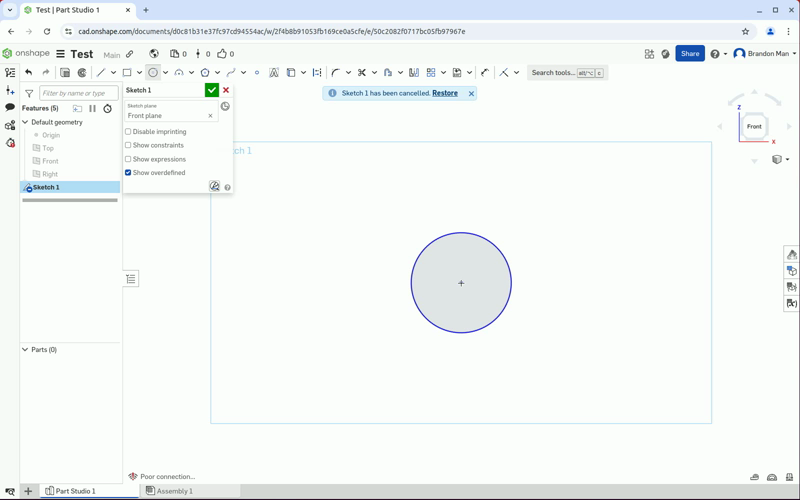
key_up(shift)
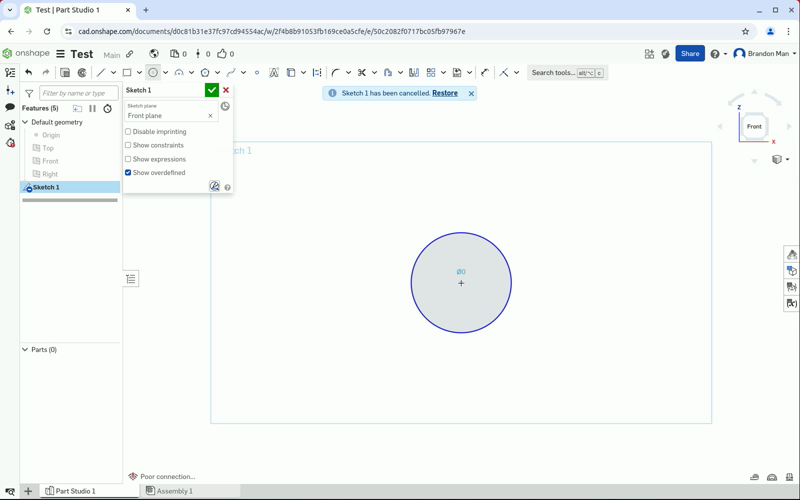
mouse_move(504, 282)
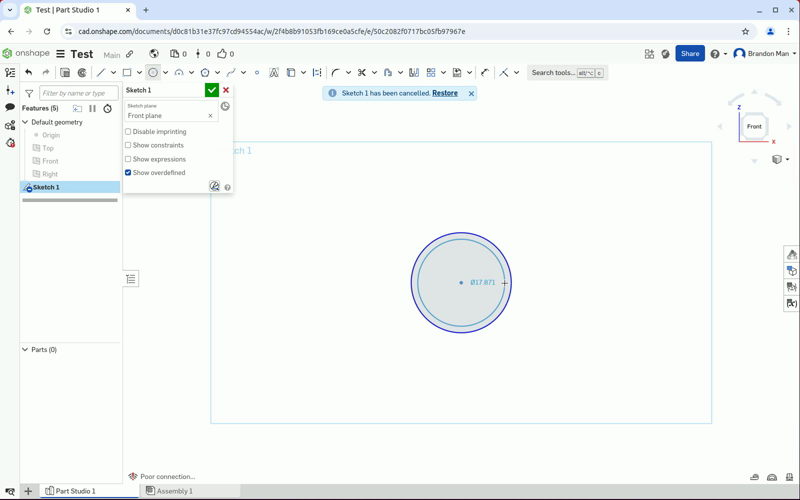
click(504, 282)
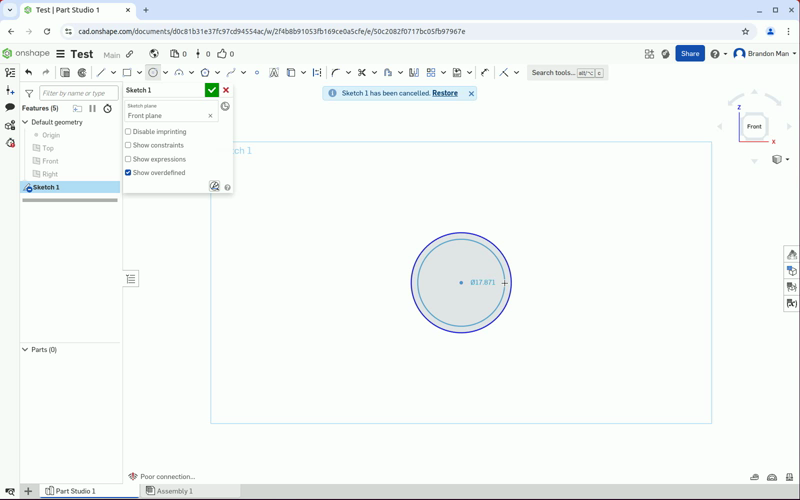
key(esc)
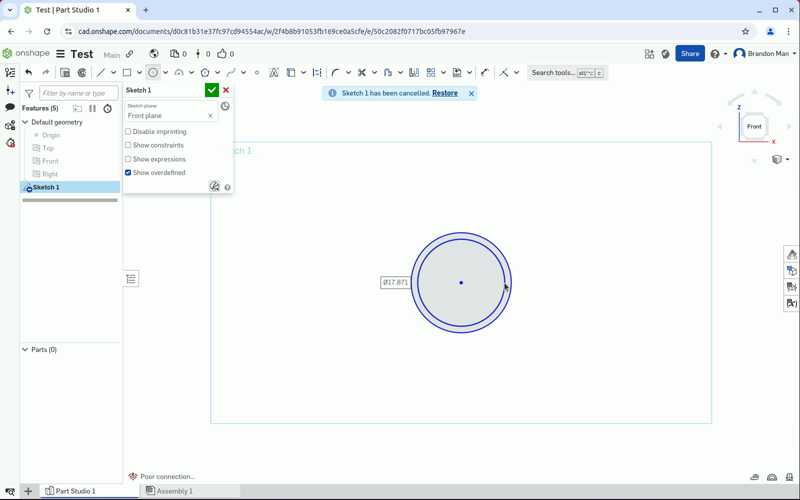
mouse_move(433, 320)
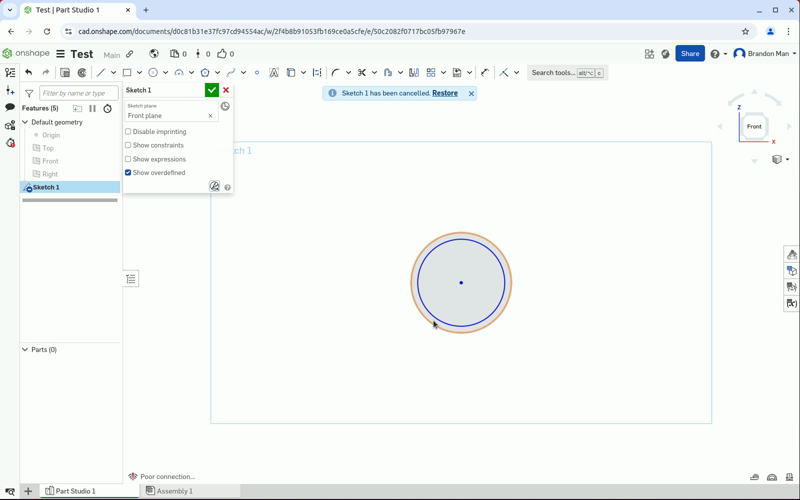
click(433, 320)
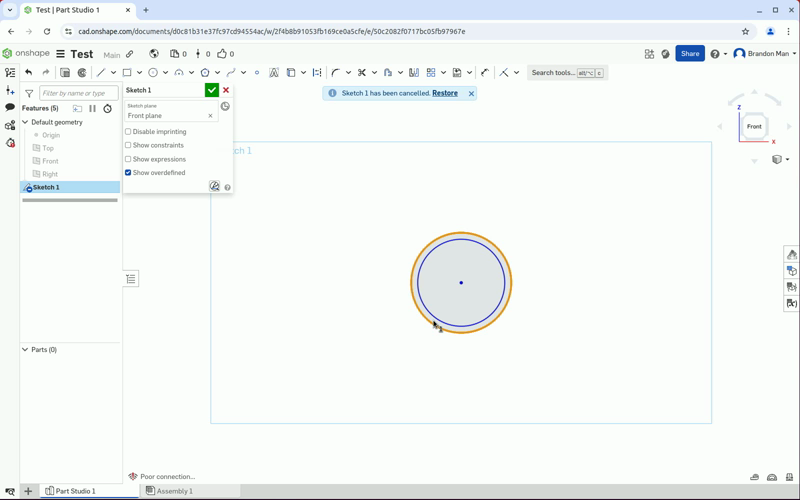
mouse_move(73, 352)
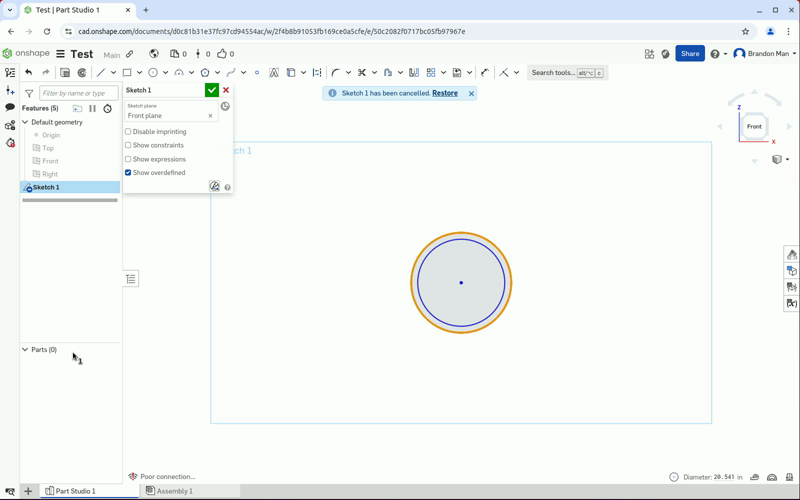
key(shift+y)
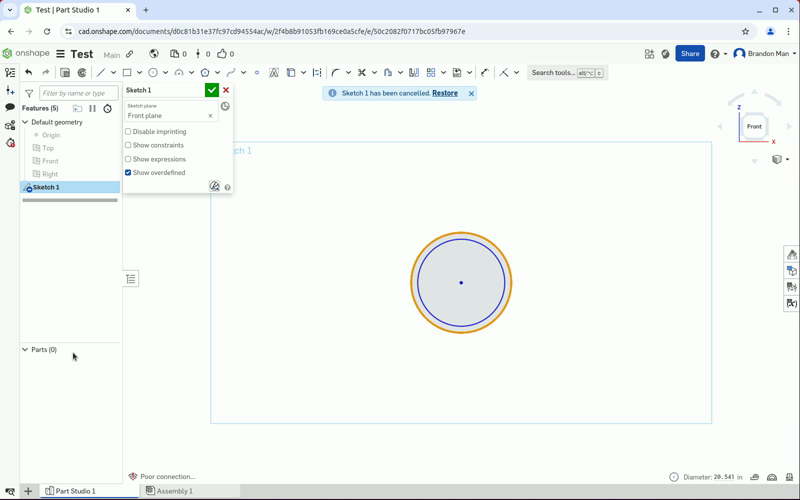
key(shift+e)
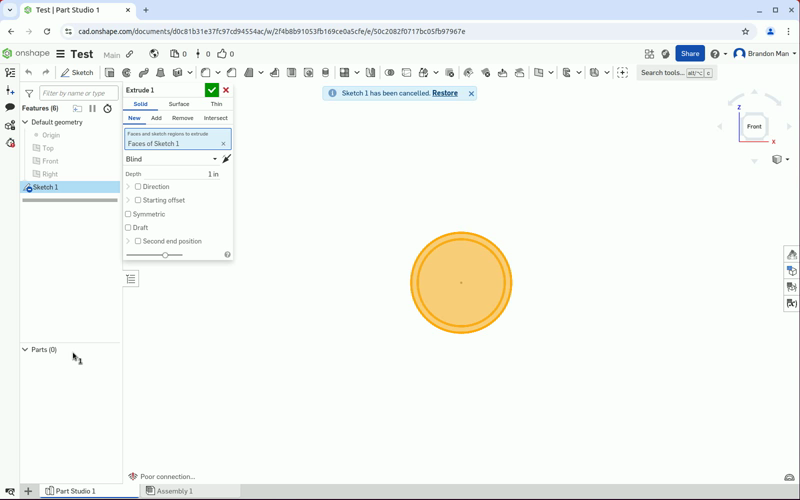
mouse_move(143, 106)
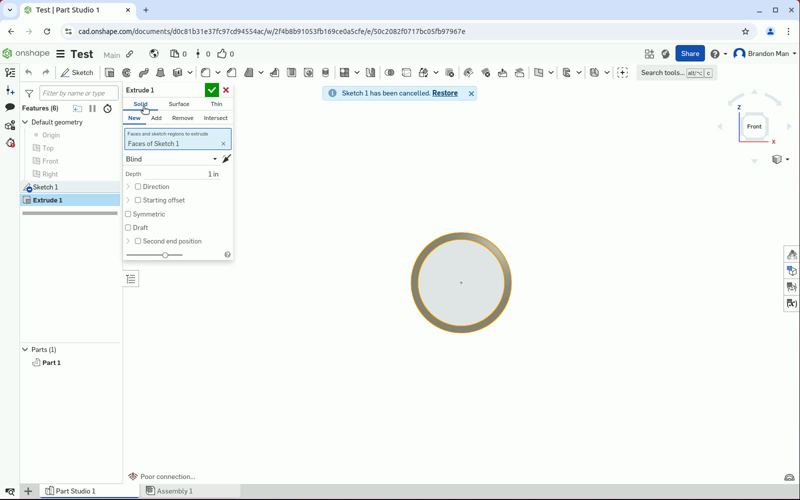
click(143, 106)
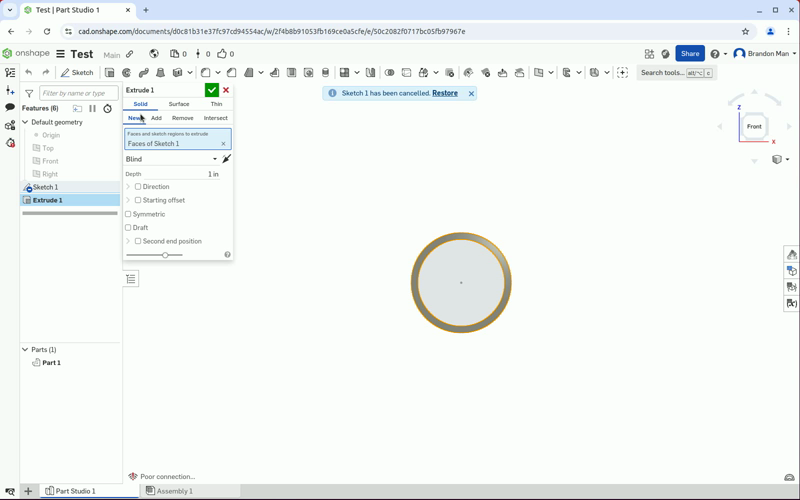
mouse_move(137, 120)
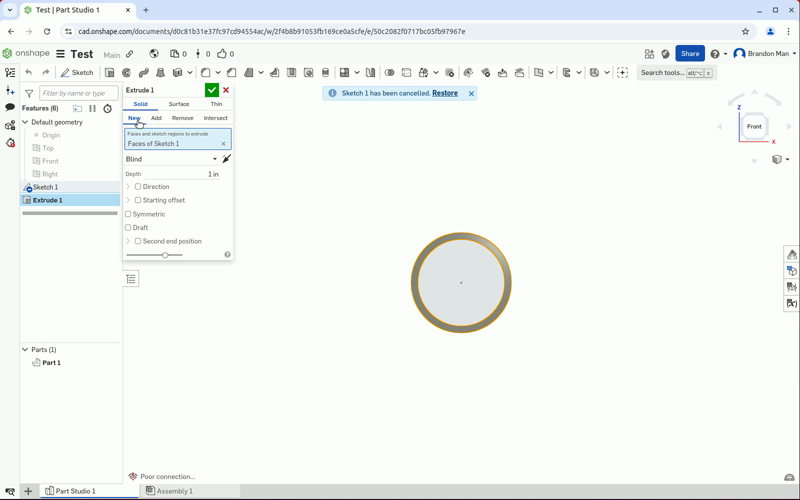
click(137, 120)
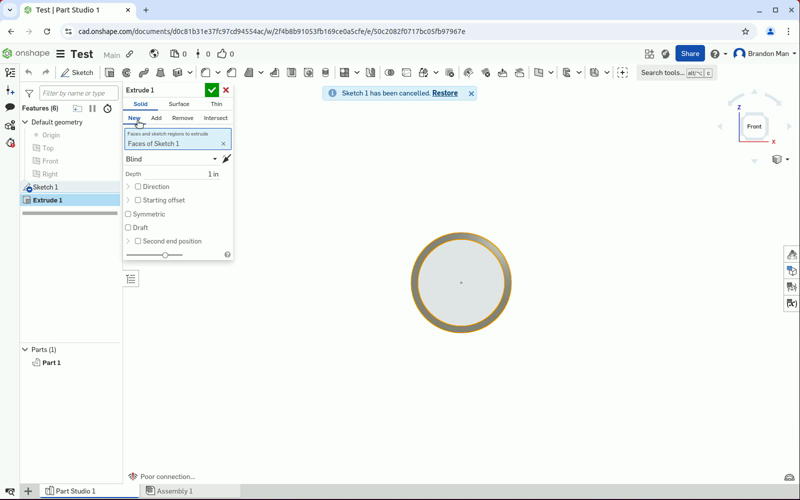
key(tab, 4)
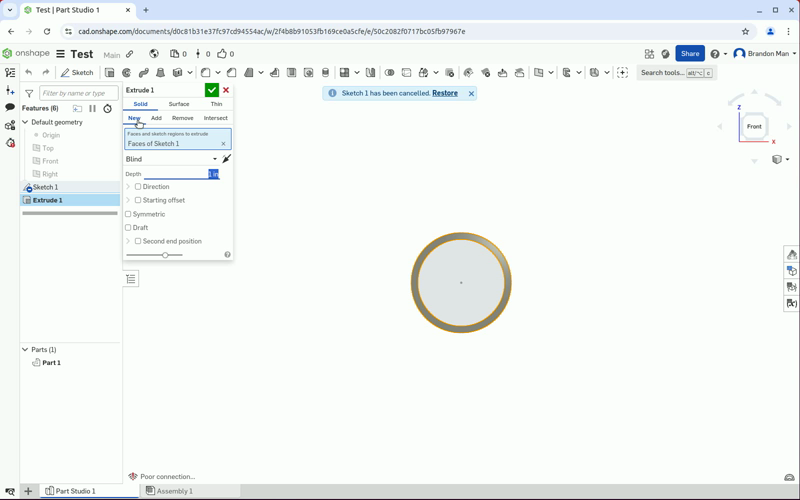
text(11.554)
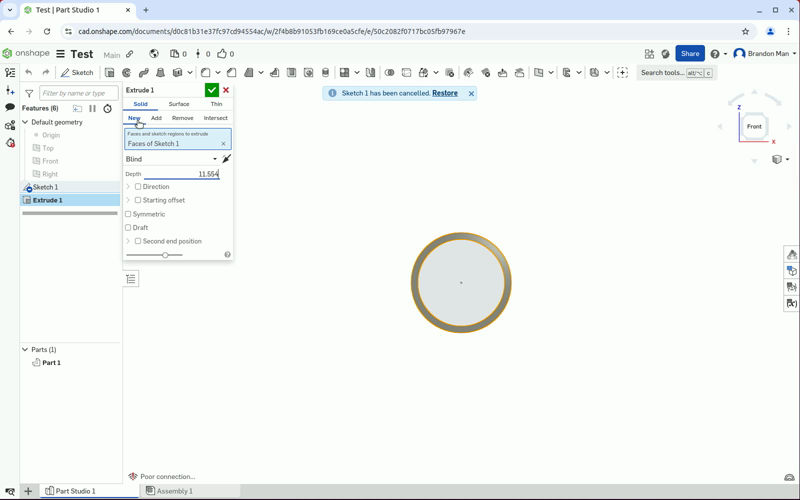
key(enter)
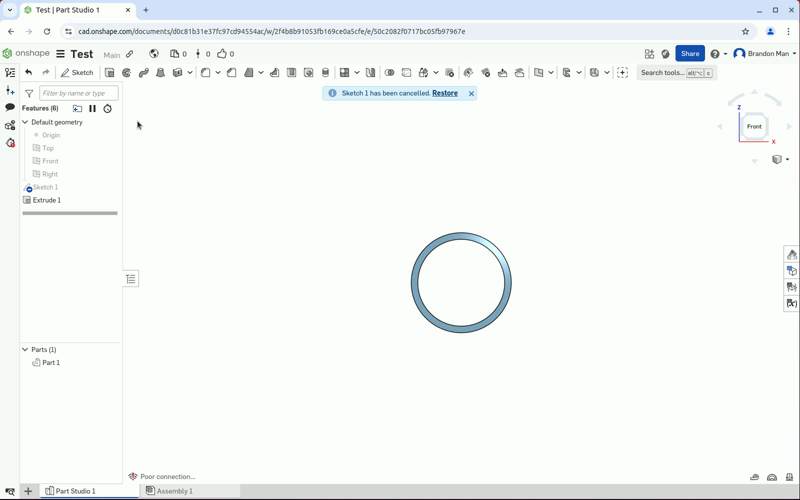
key(shift+h)
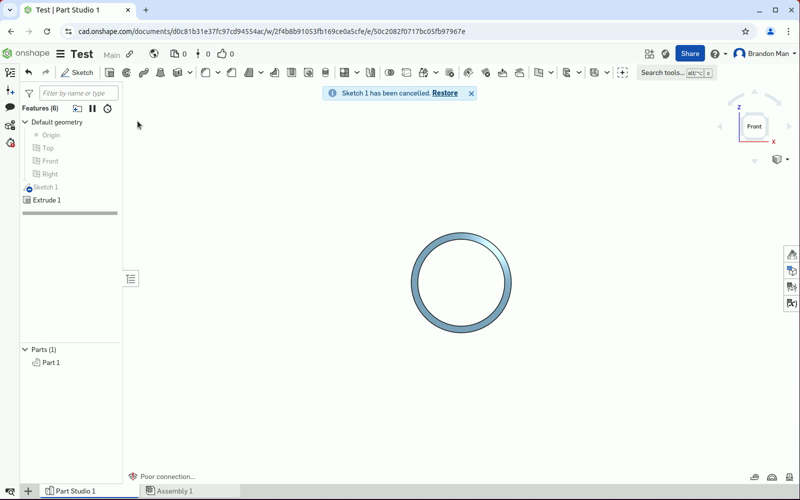
key(shift+h)
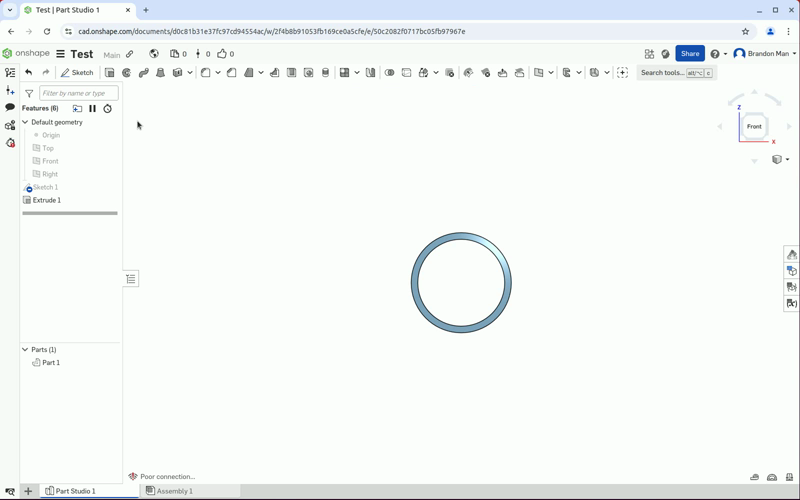
mouse_move(73, 189)
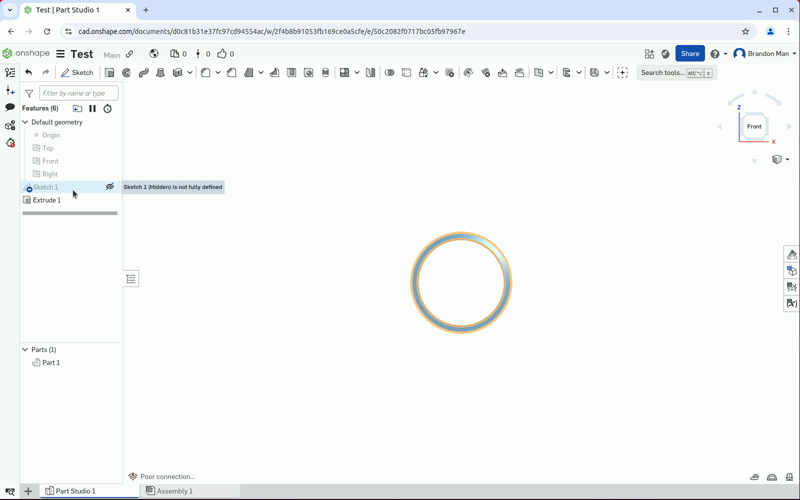
click(73, 189)
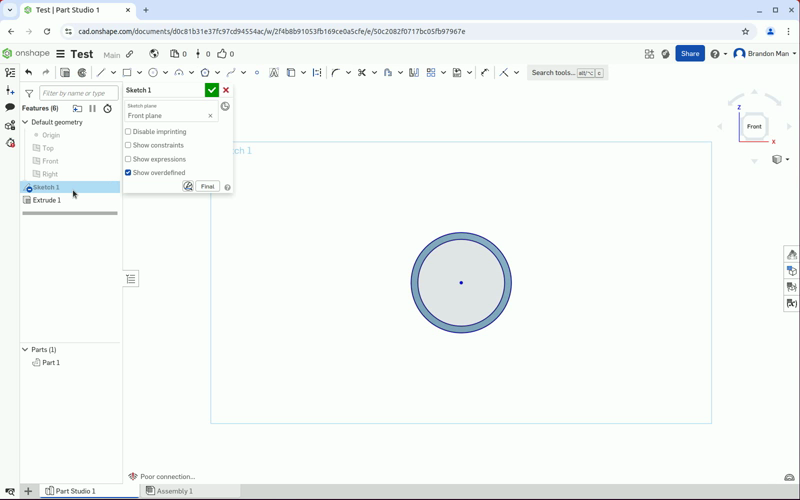
mouse_move(229, 92)
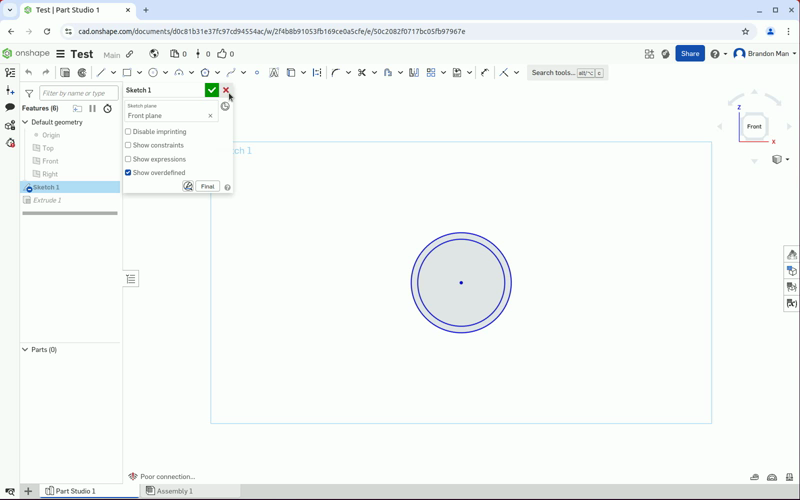
click(229, 92)
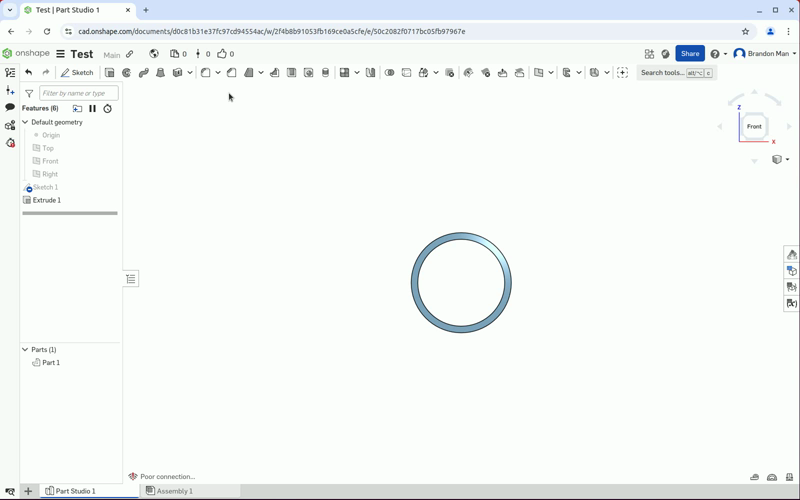
mouse_move(541, 75)
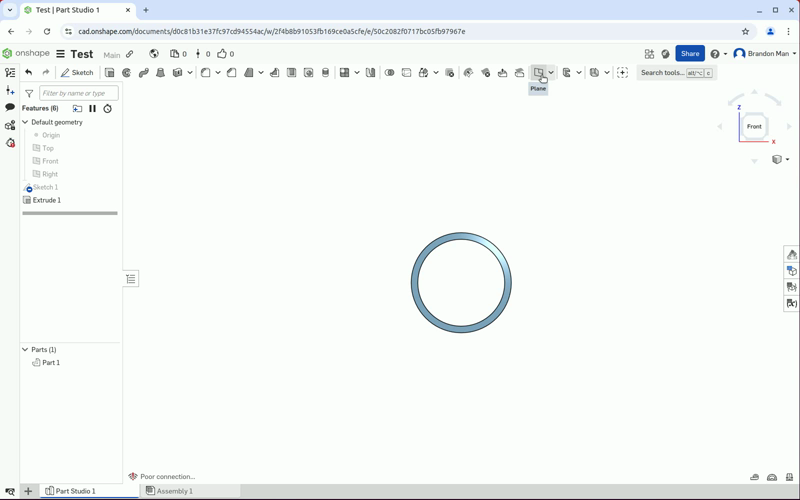
click(541, 75)
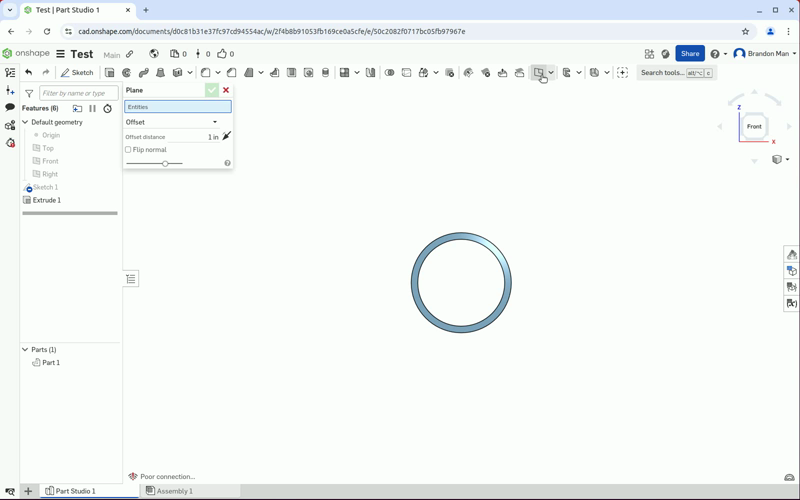
mouse_move(73, 163)
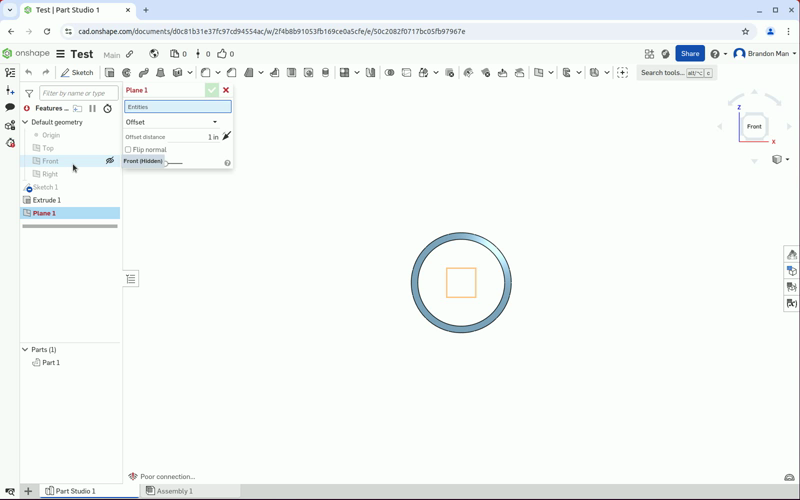
click(73, 163)
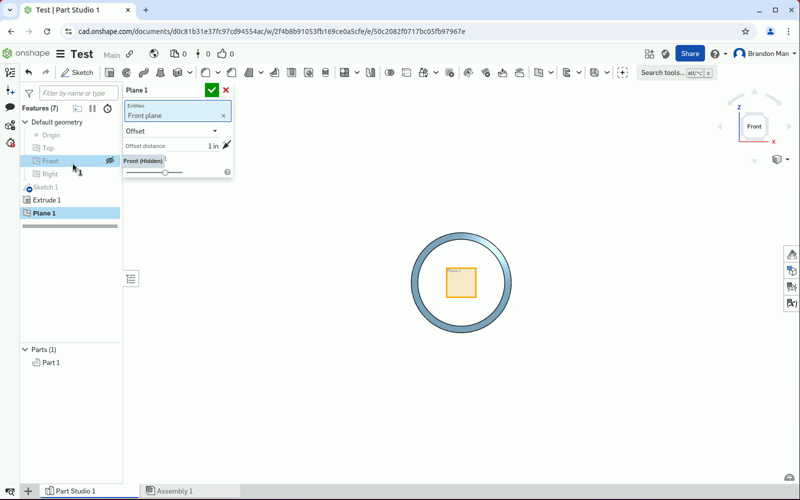
key(tab, 2)
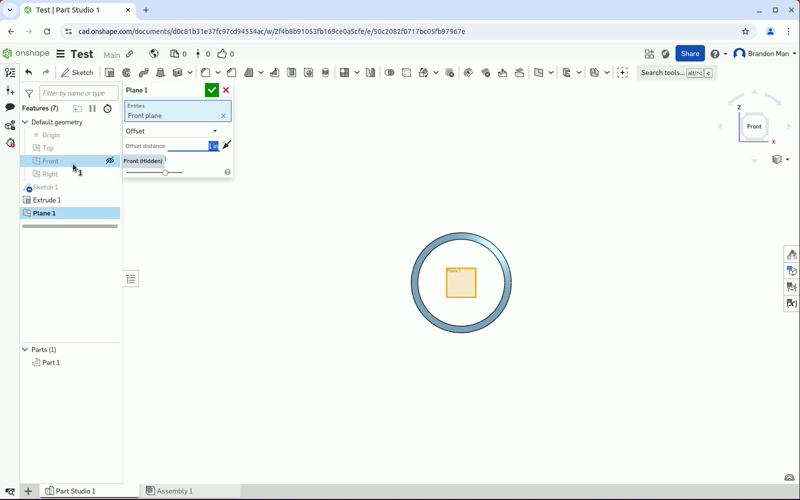
text(11.554)
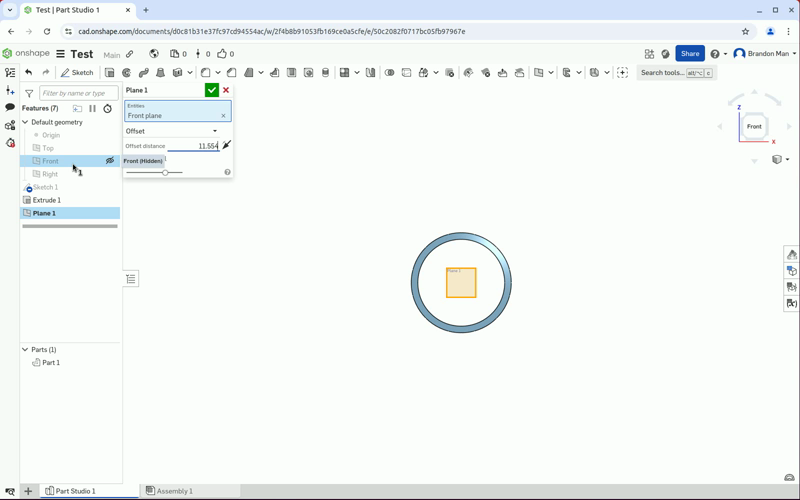
key(enter, 2)
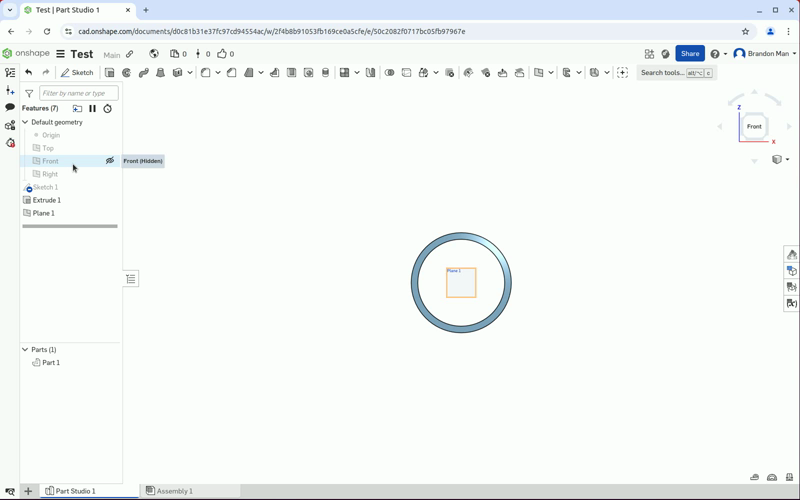
key(shift+s)
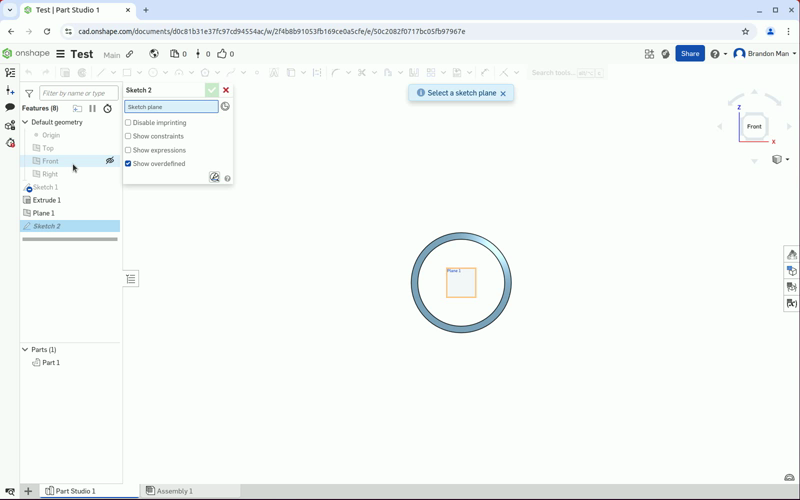
mouse_move(73, 215)
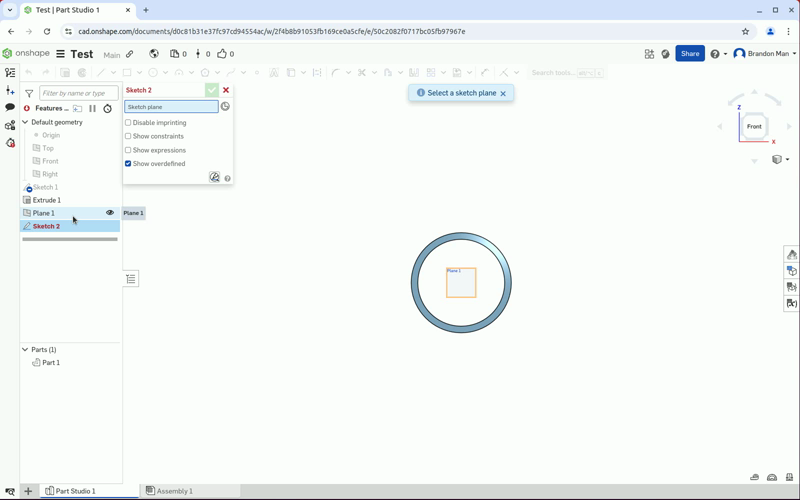
click(73, 215)
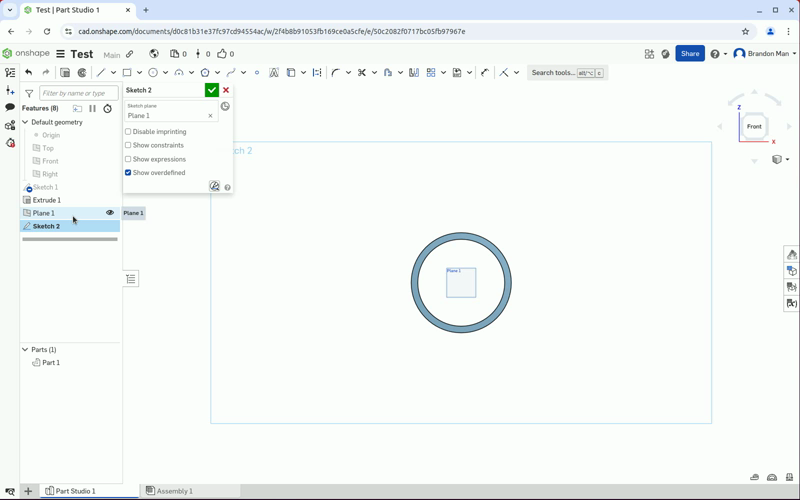
mouse_move(73, 352)
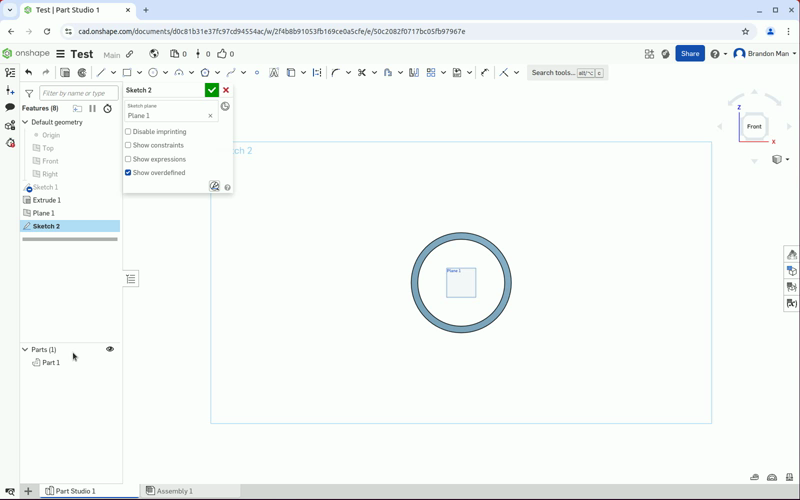
key(y)
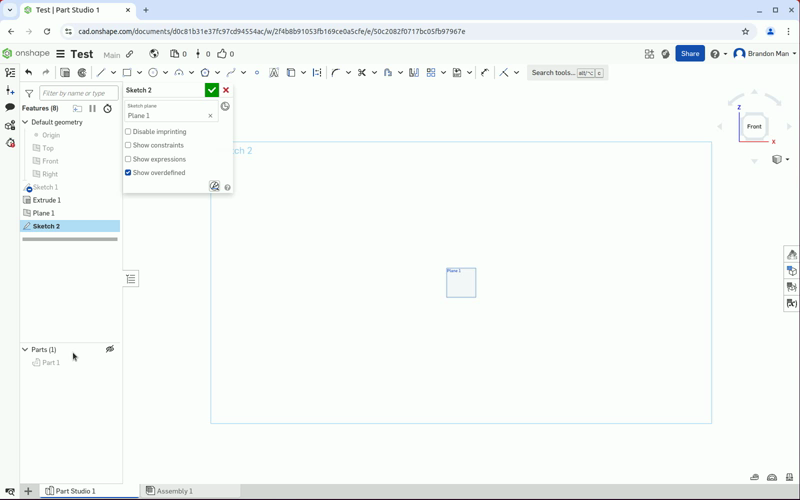
key(l)
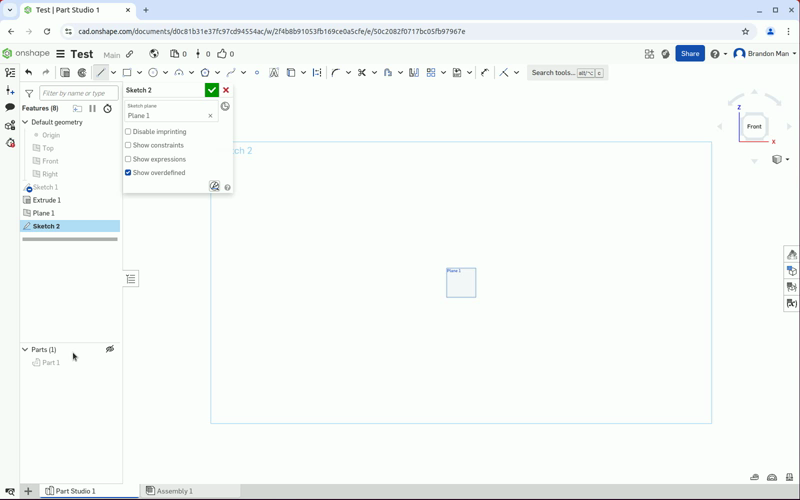
key_down(shift)
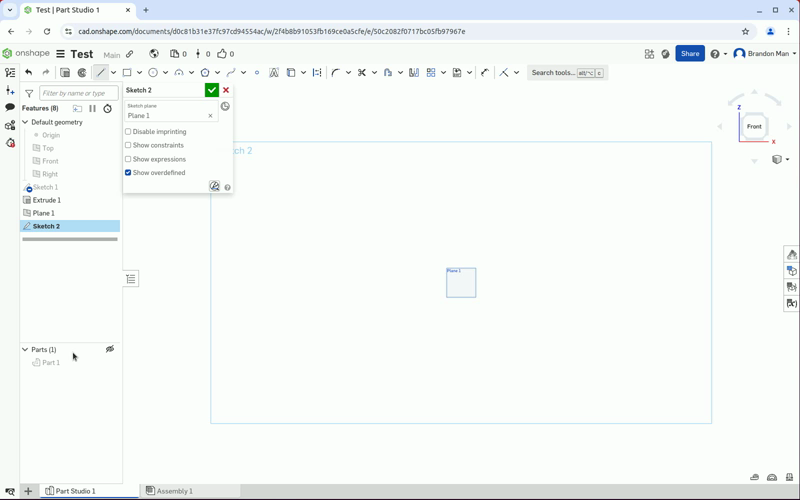
mouse_move(417, 260)
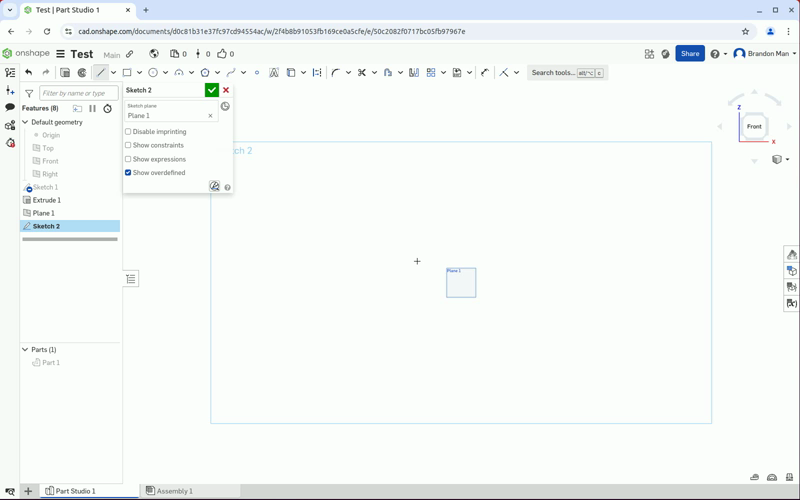
click(417, 260)
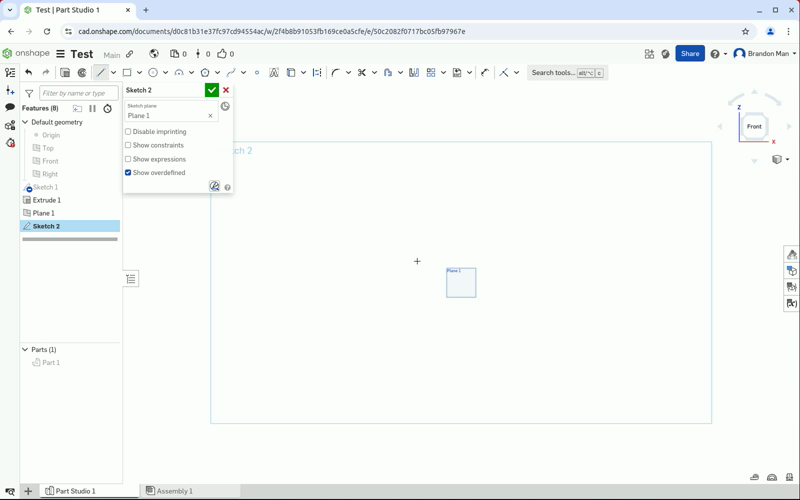
key_up(shift)
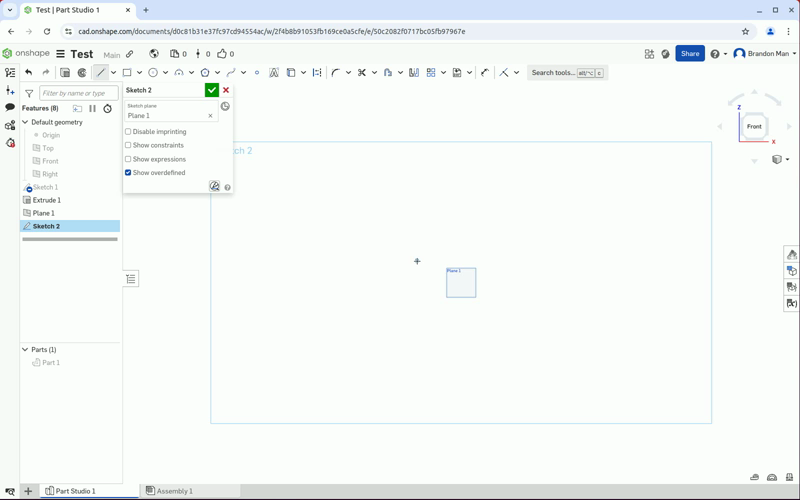
key_down(shift)
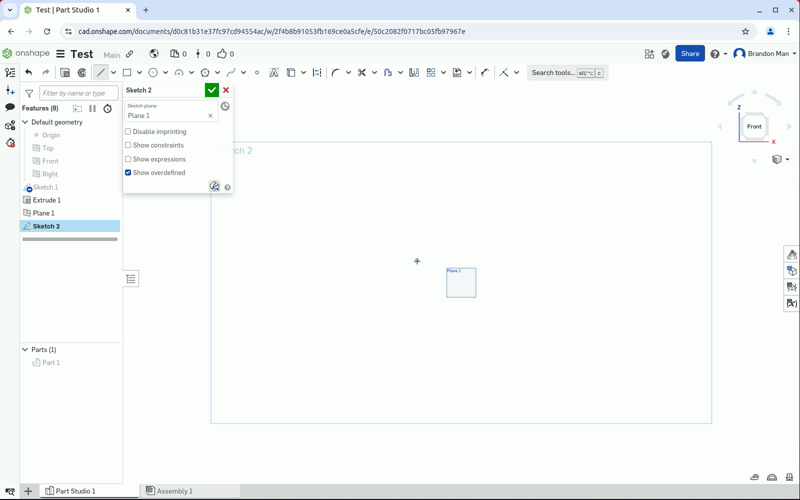
mouse_move(447, 260)
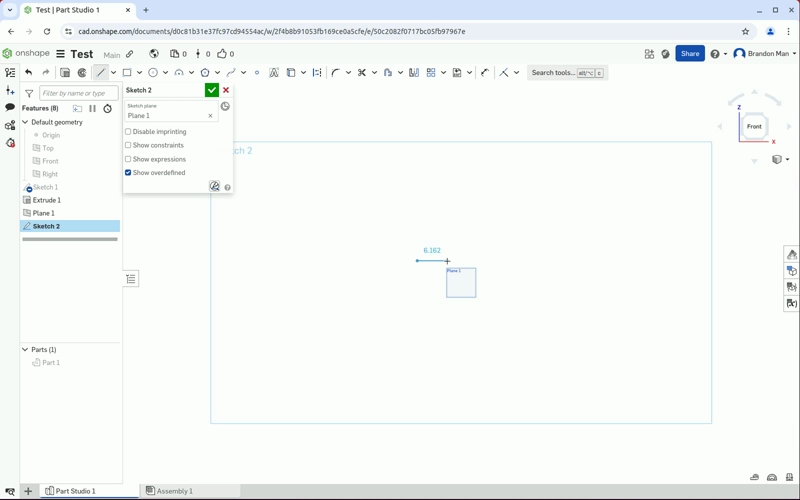
mouse_move(424, 260)
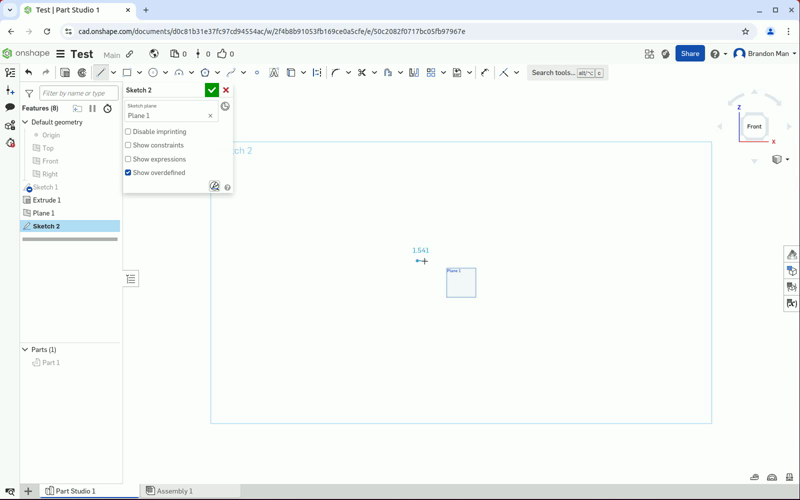
click(424, 260)
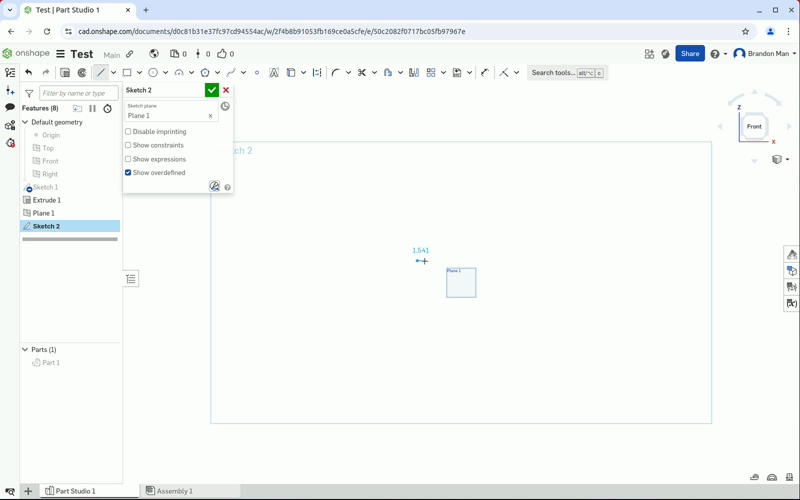
key_up(shift)
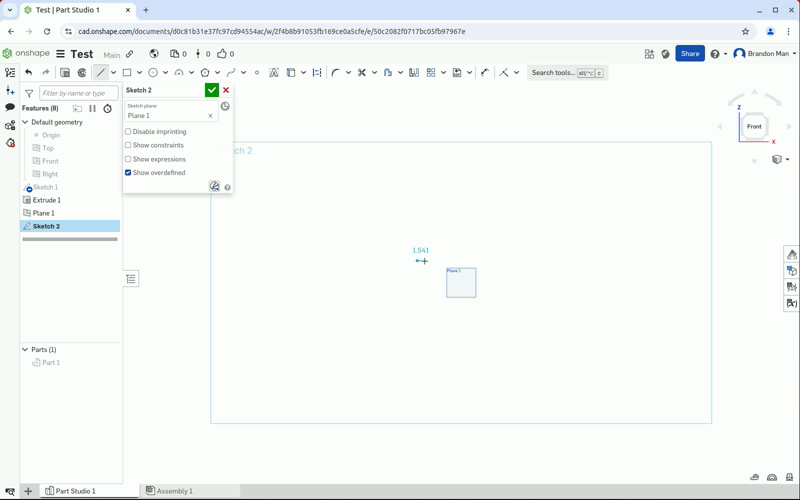
key(esc)
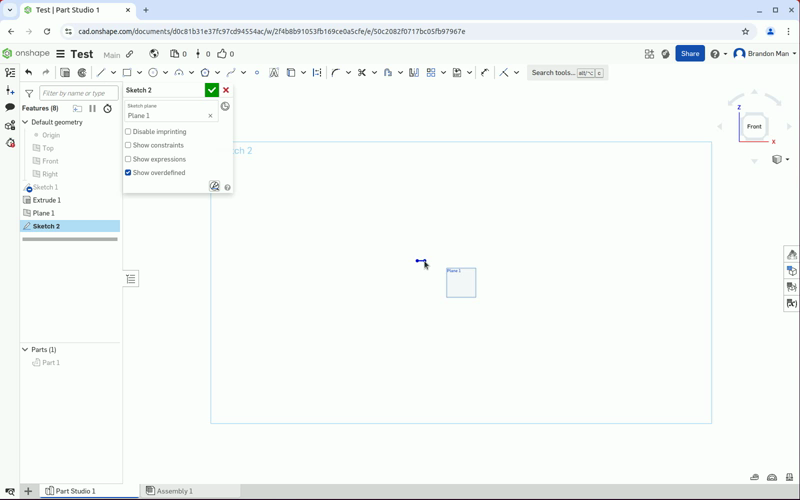
key(a)
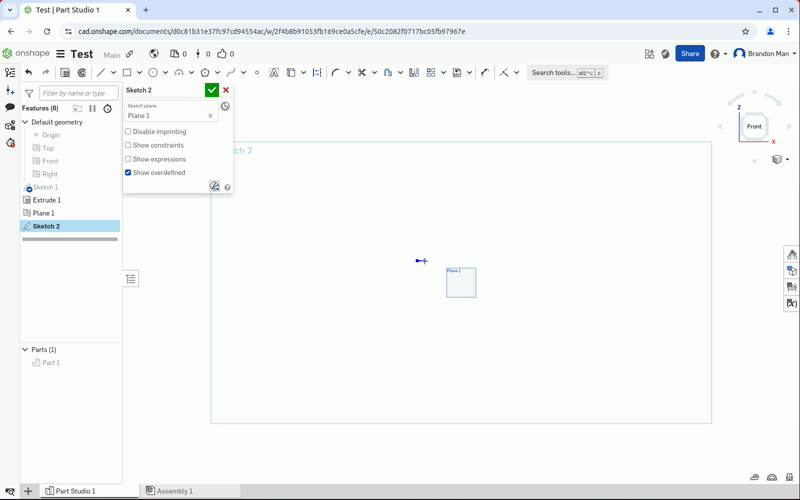
mouse_move(424, 260)
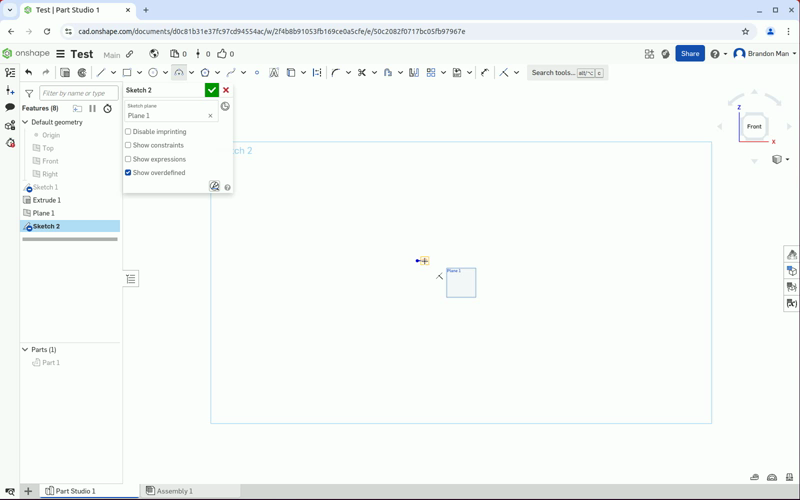
click(424, 260)
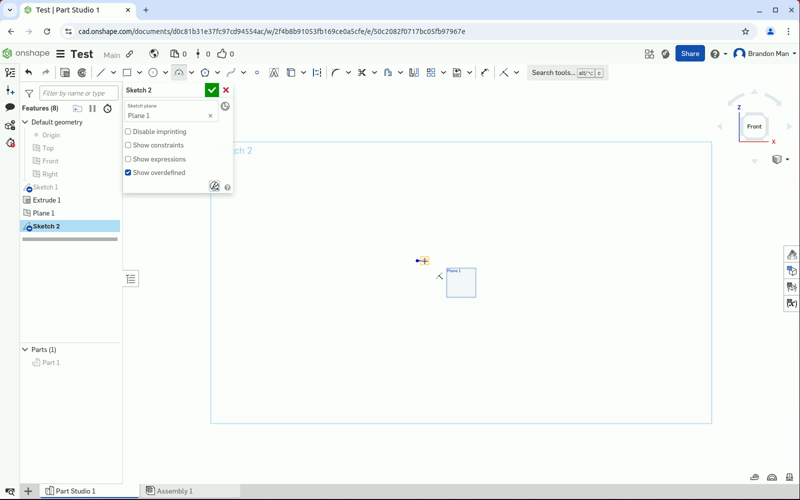
key_down(shift)
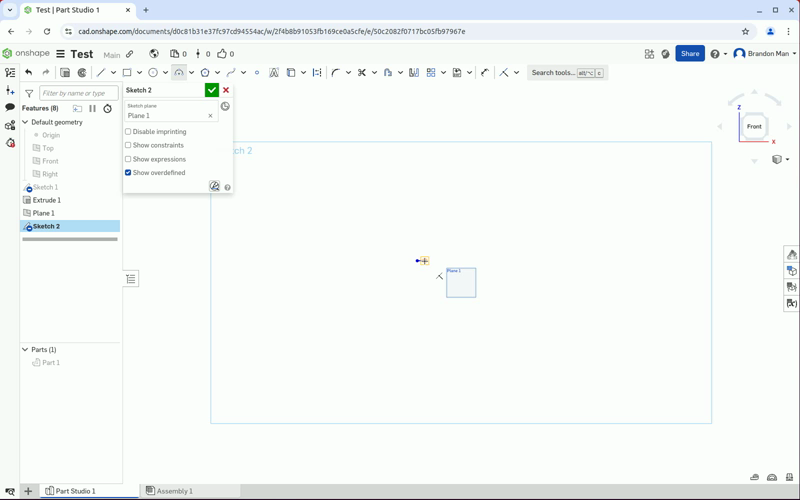
mouse_move(498, 260)
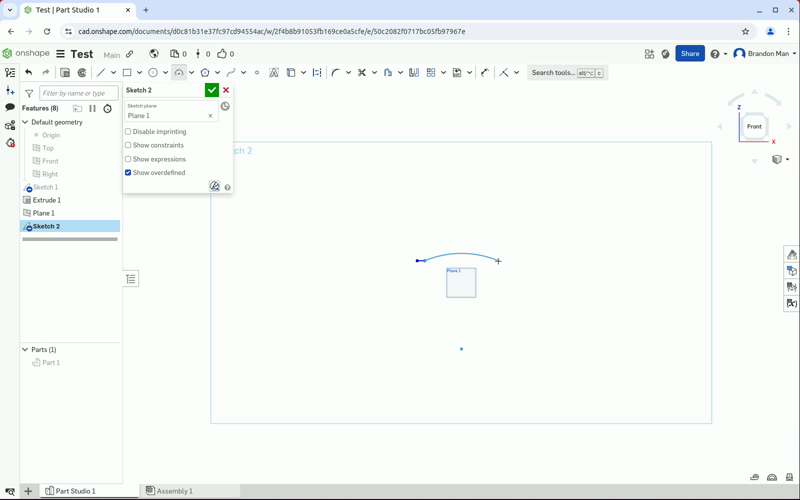
click(498, 260)
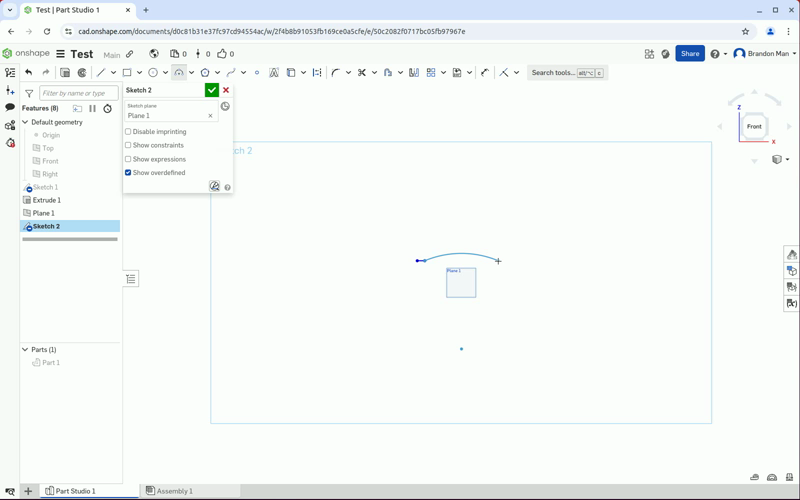
mouse_move(461, 240)
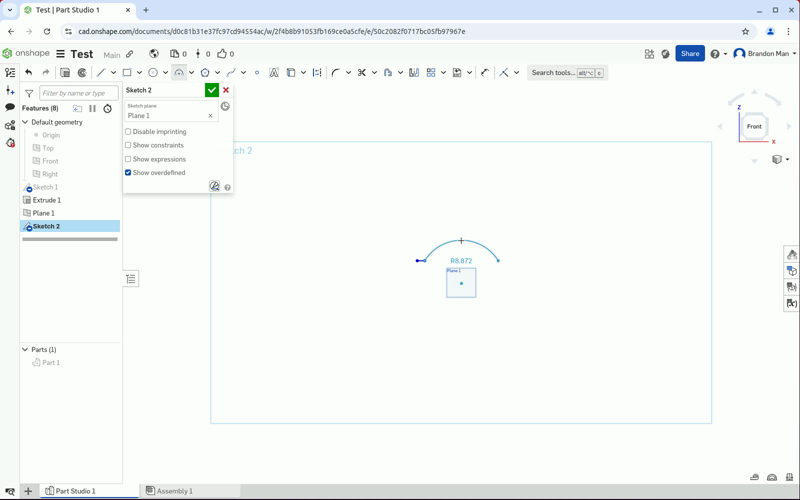
click(461, 240)
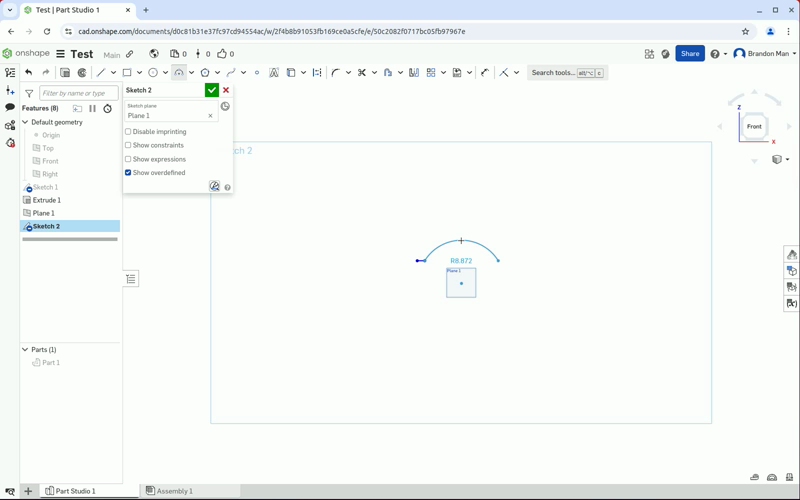
key_up(shift)
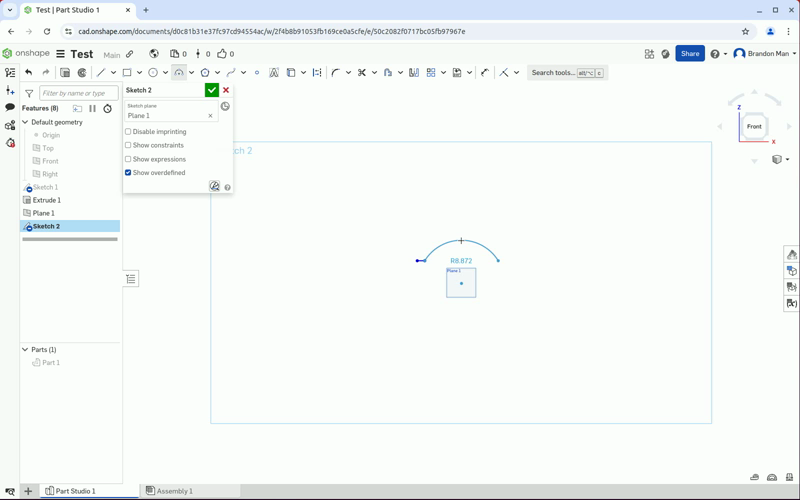
key(esc)
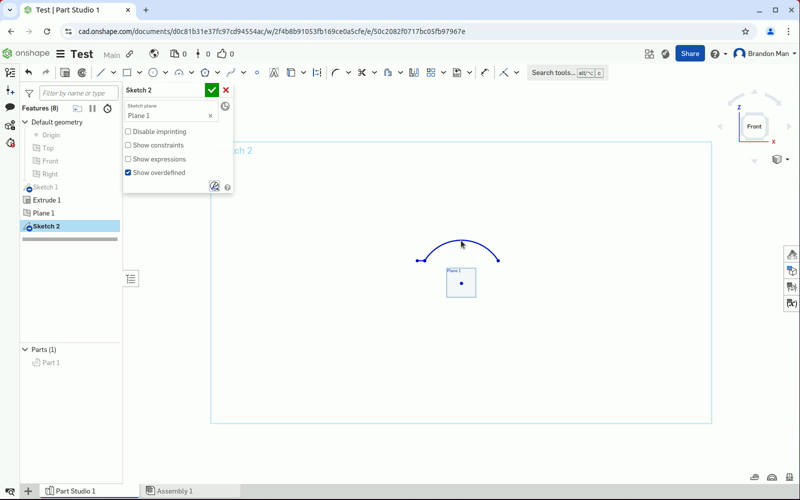
key(l)
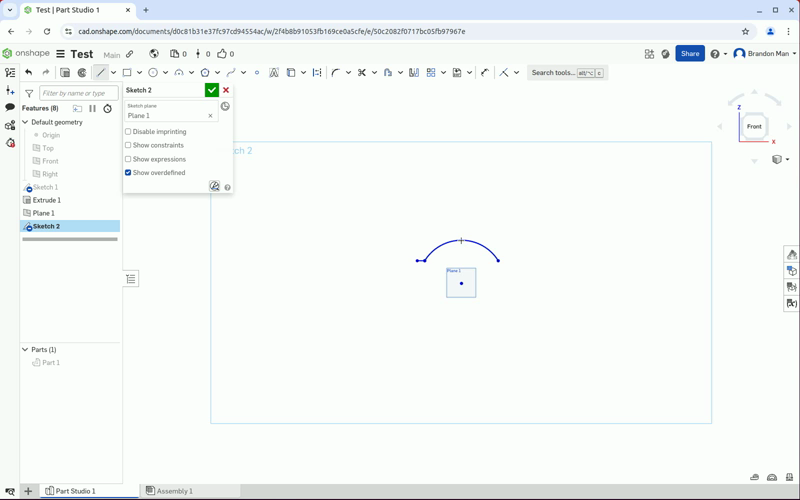
mouse_move(498, 260)
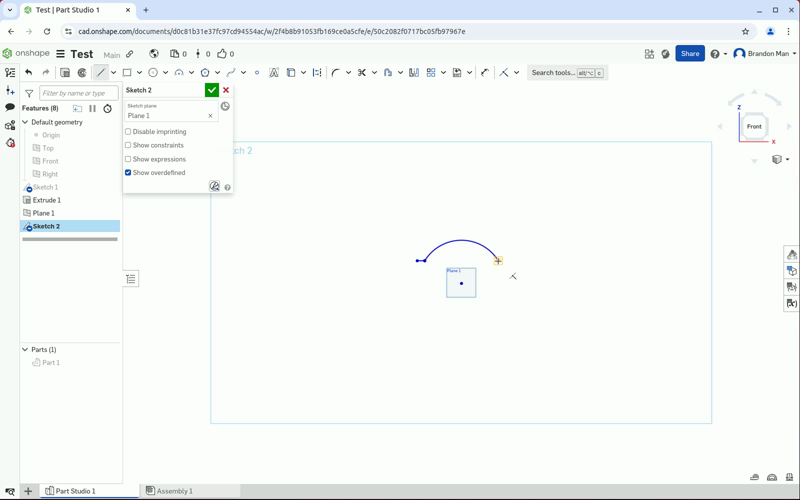
click(498, 260)
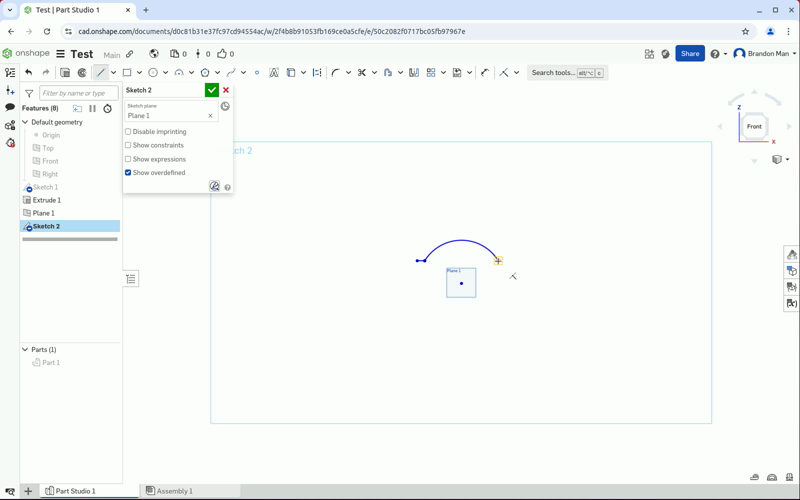
key_down(shift)
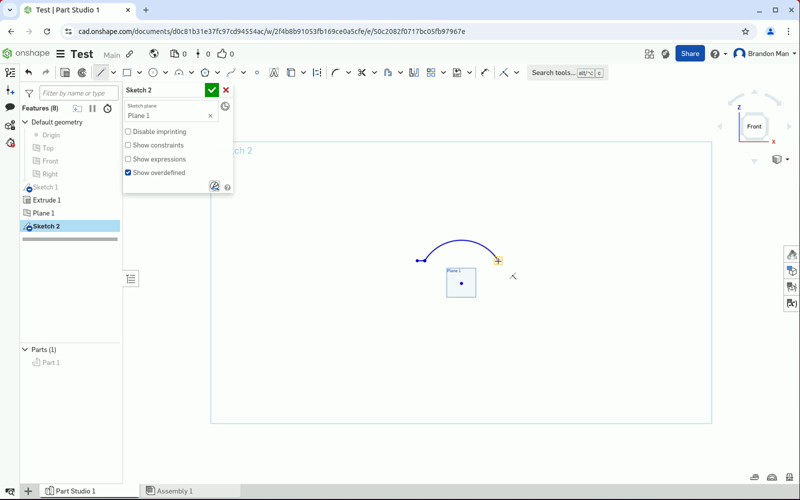
mouse_move(528, 260)
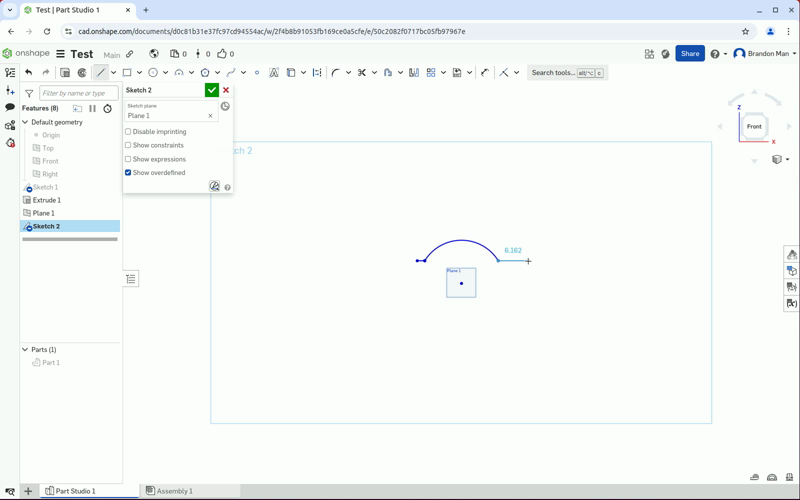
mouse_move(505, 260)
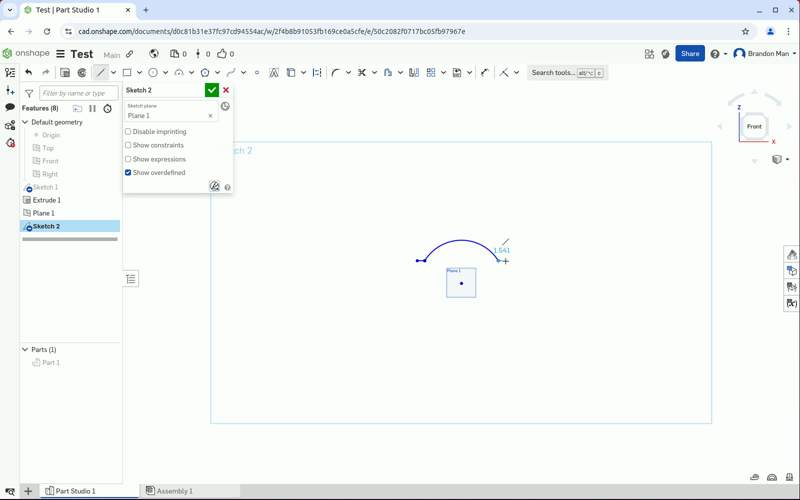
scroll(6)
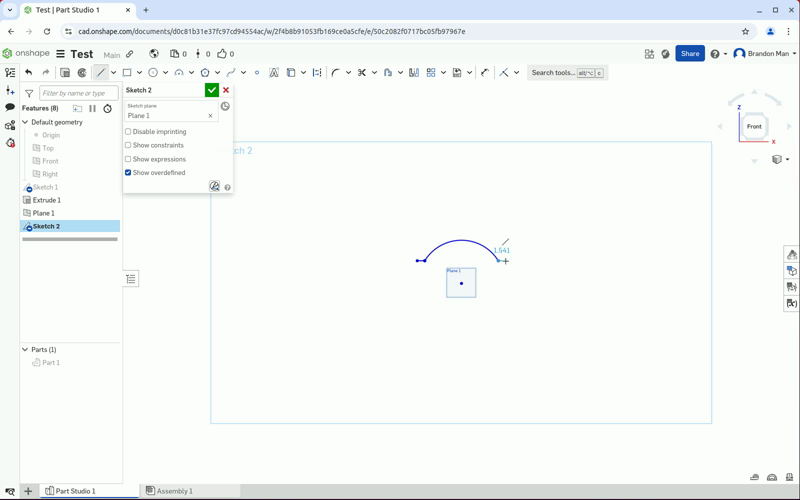
scroll(6)
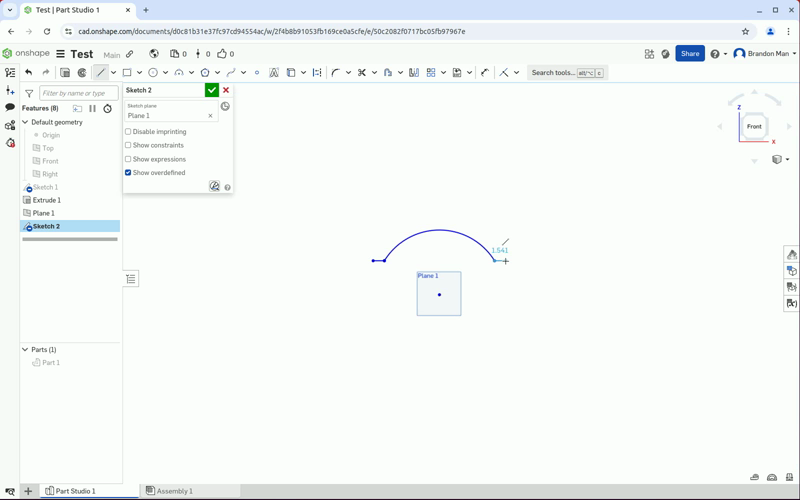
scroll(6)
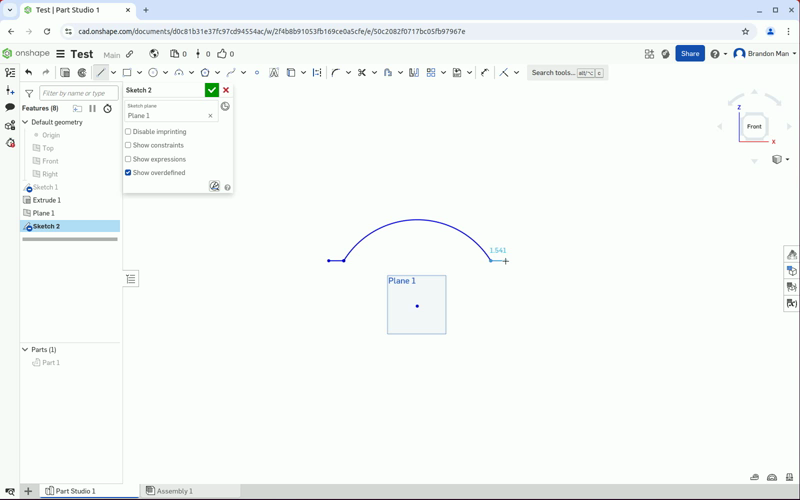
scroll(6)
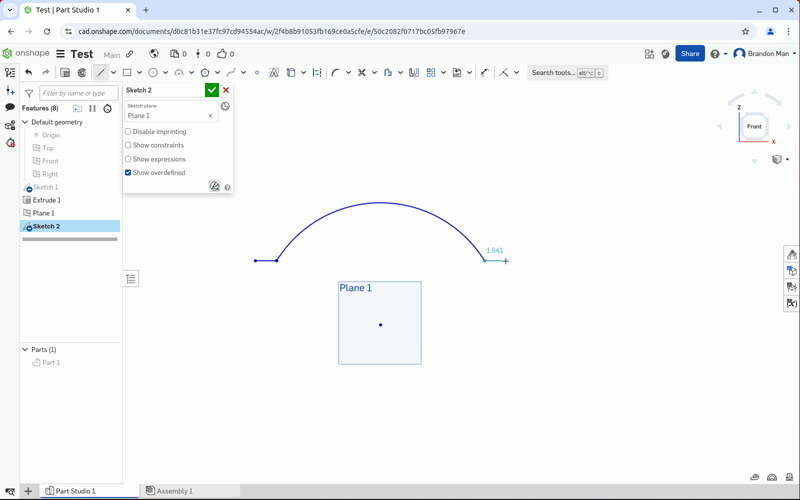
scroll(6)
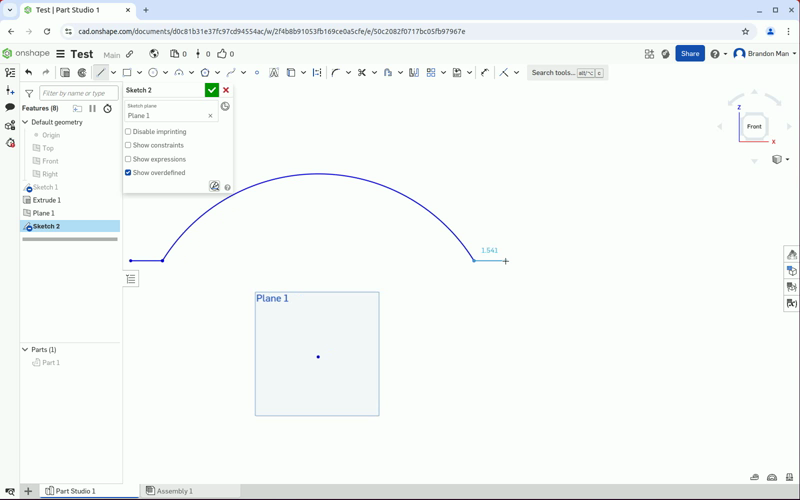
scroll(6)
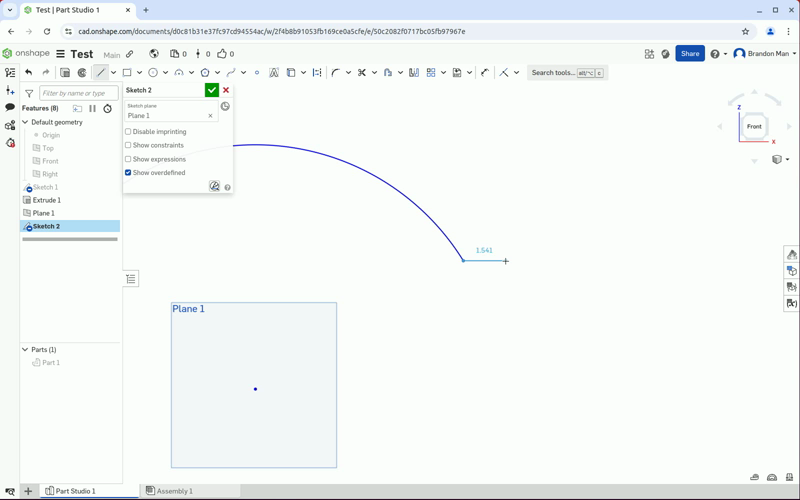
scroll(6)
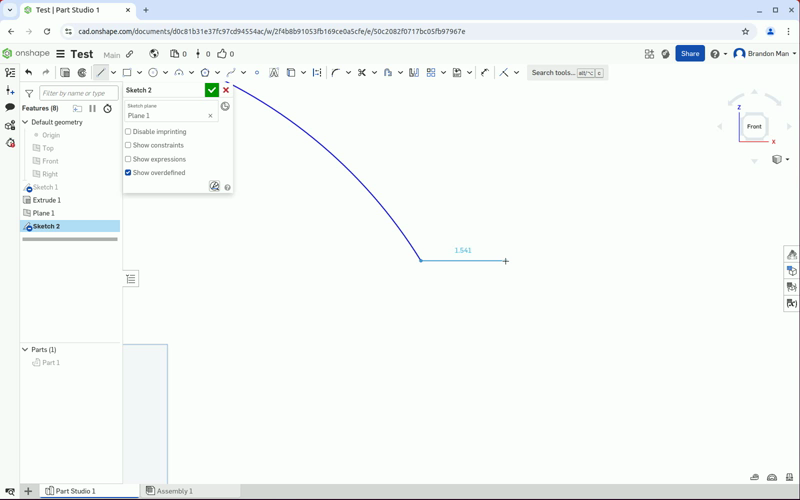
click(505, 260)
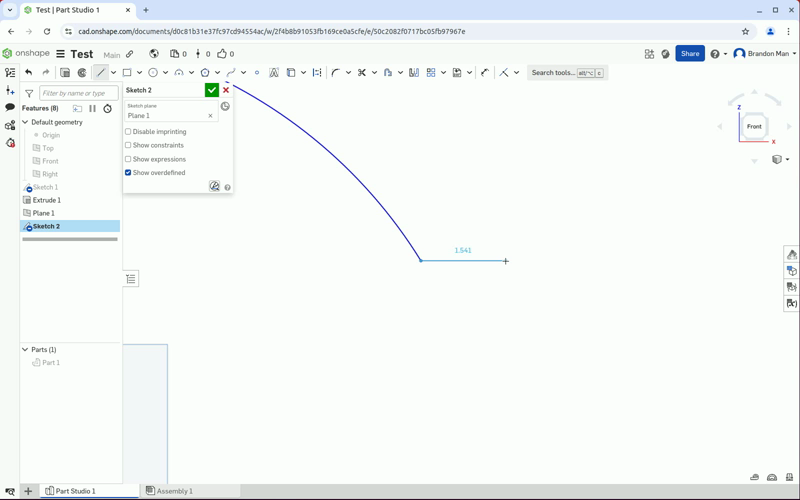
scroll(-6)
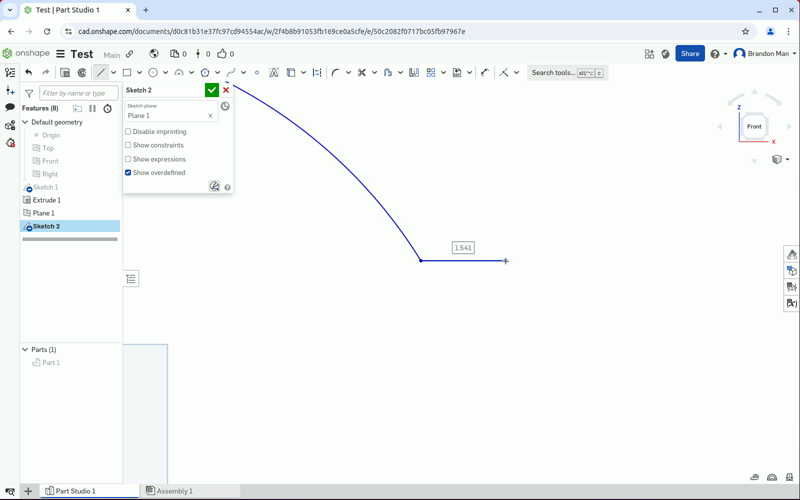
scroll(-6)
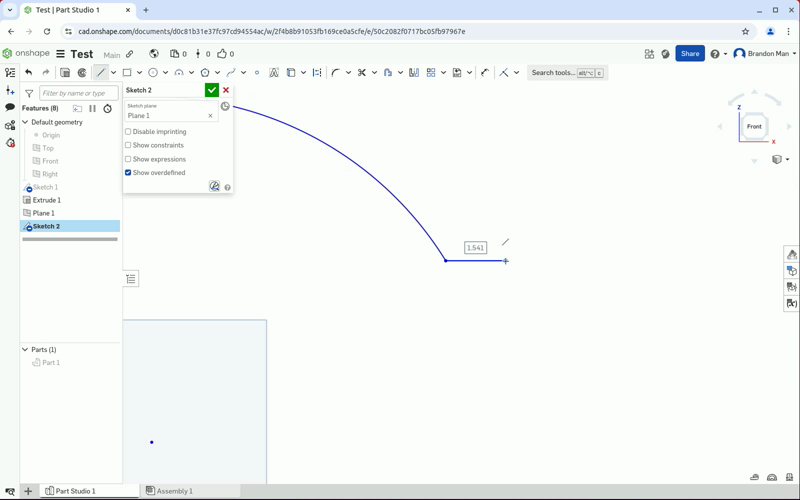
scroll(-6)
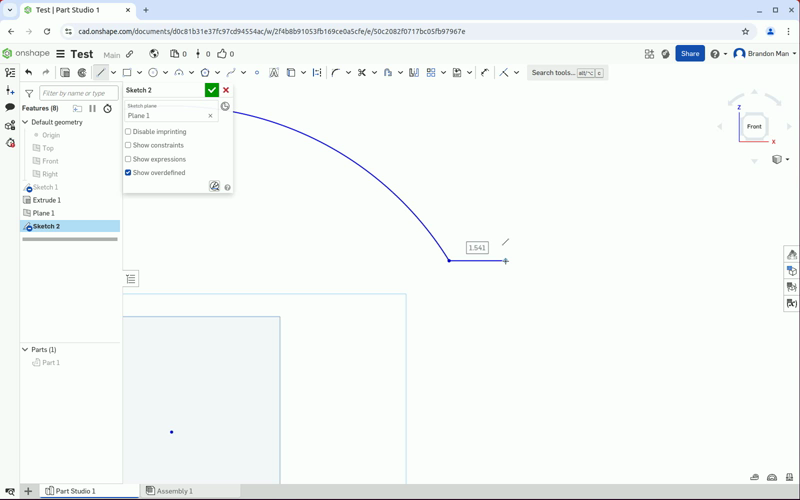
scroll(-6)
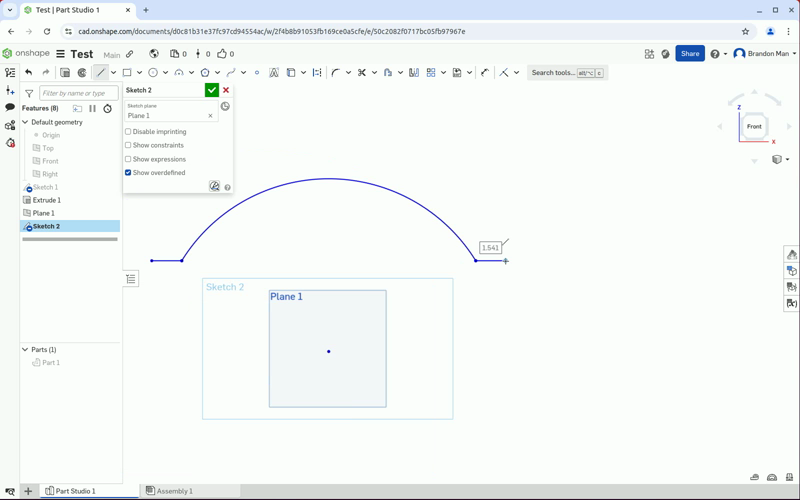
scroll(-6)
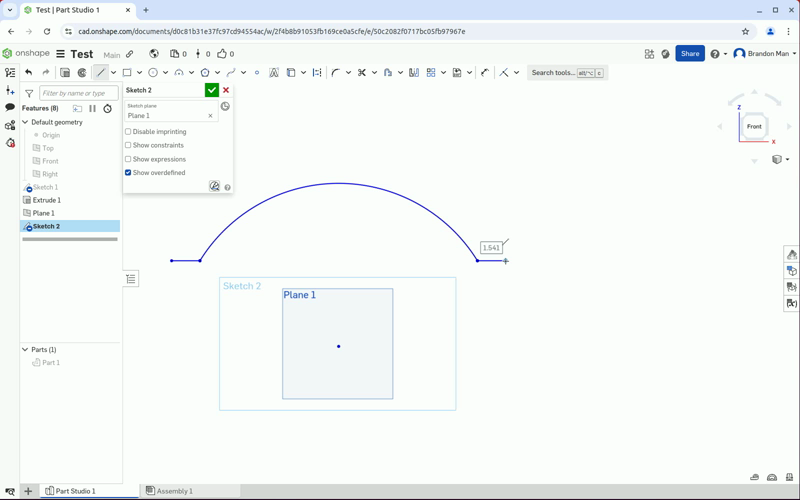
scroll(-6)
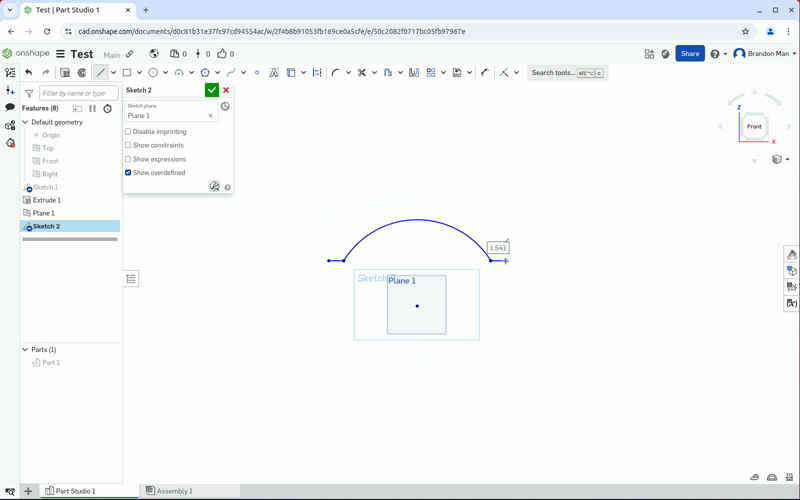
scroll(-6)
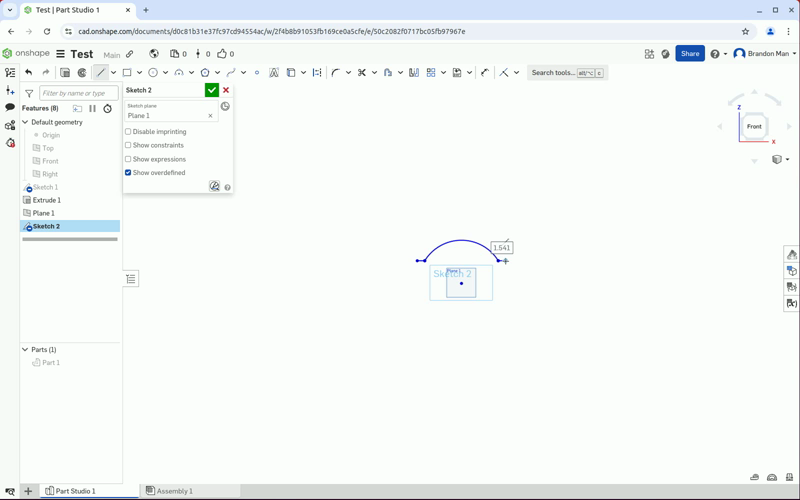
key_up(shift)
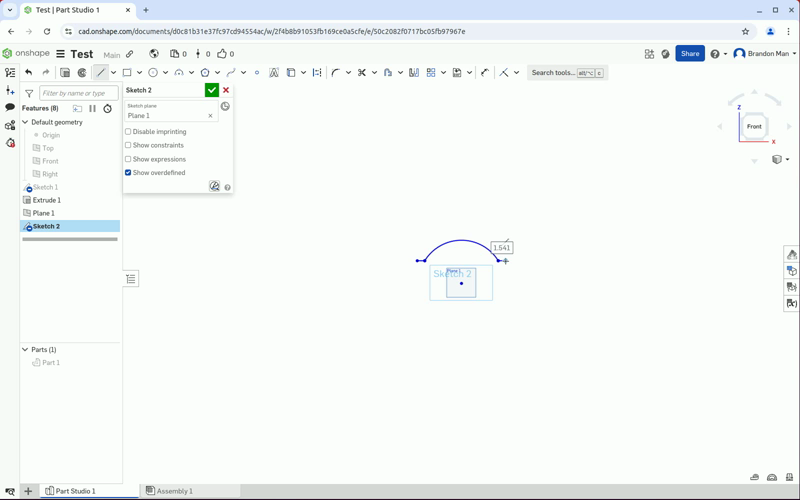
key(esc)
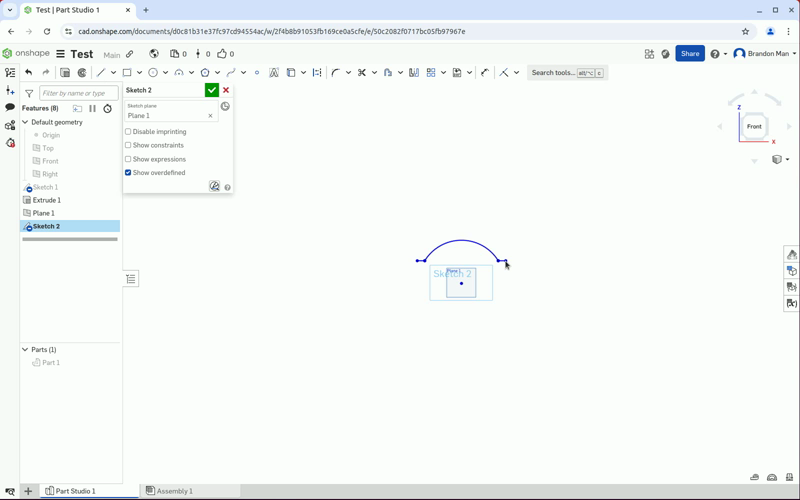
key(a)
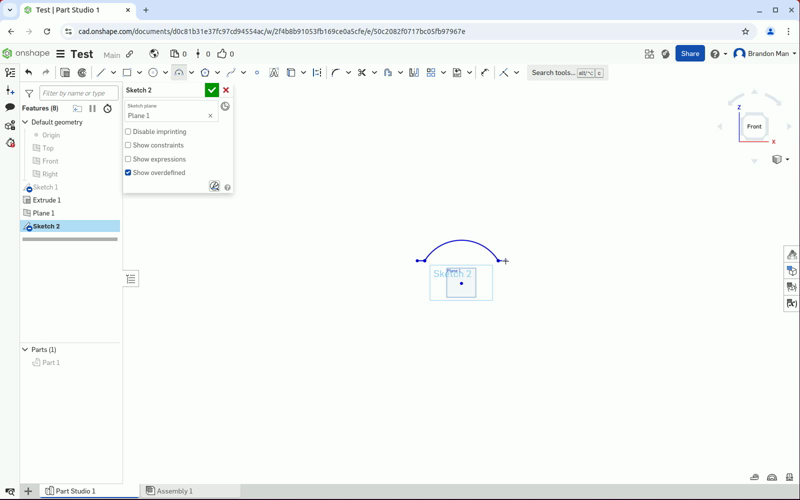
mouse_move(505, 260)
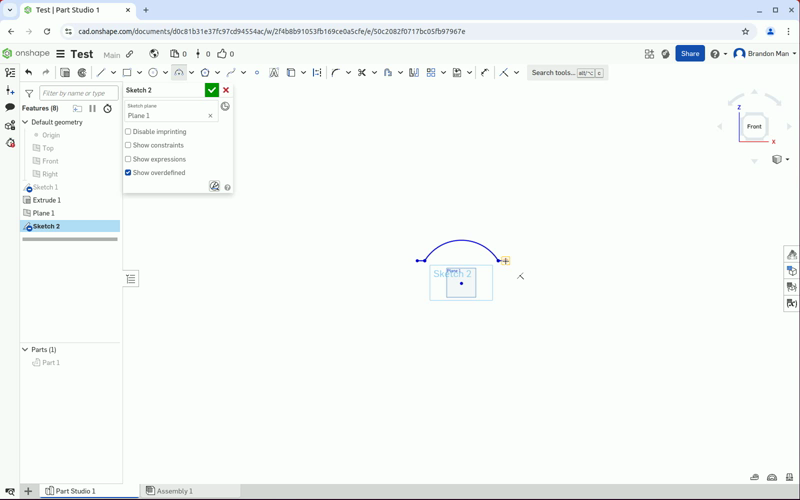
click(505, 260)
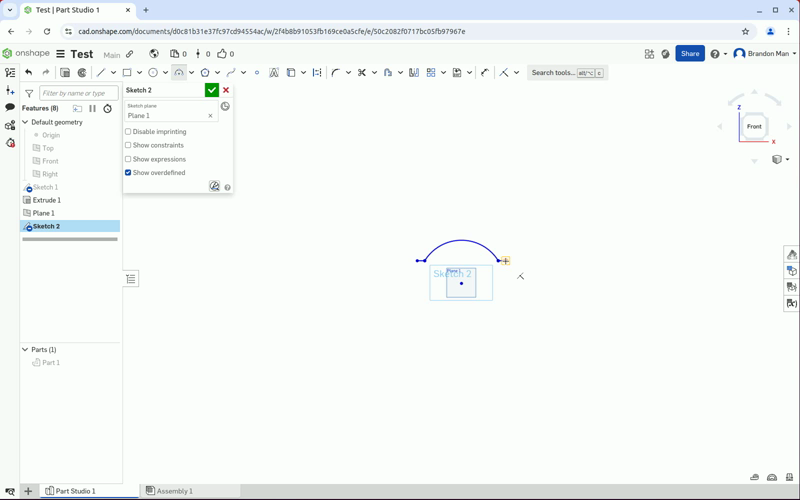
mouse_move(417, 260)
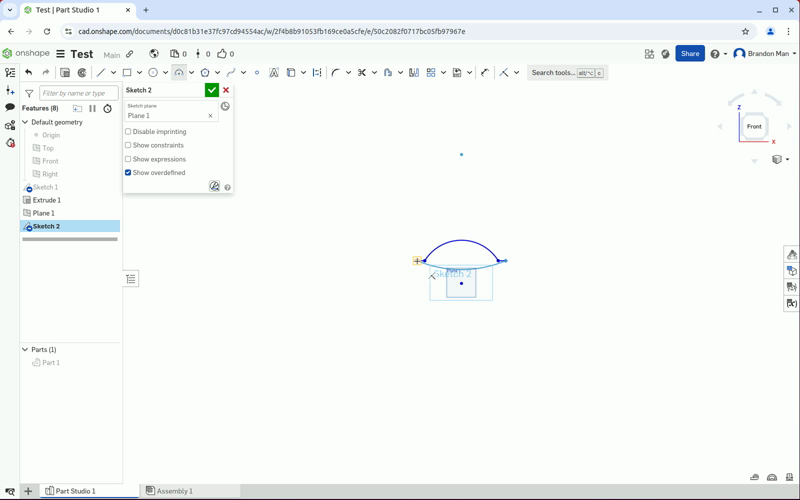
click(417, 260)
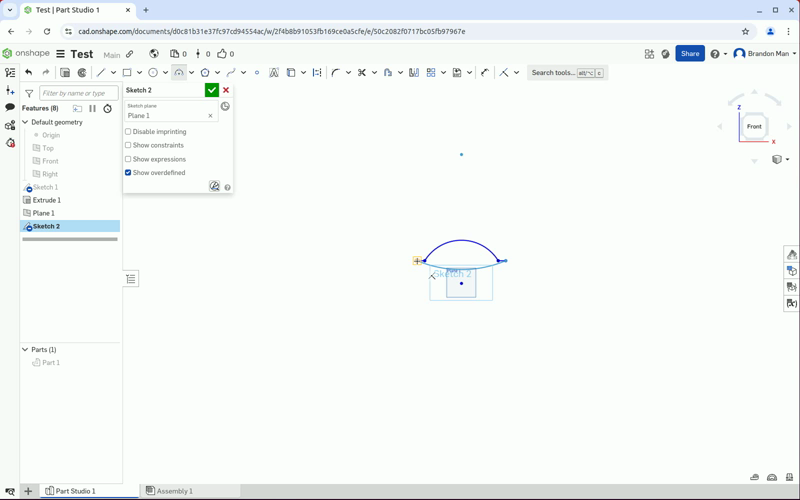
key_down(shift)
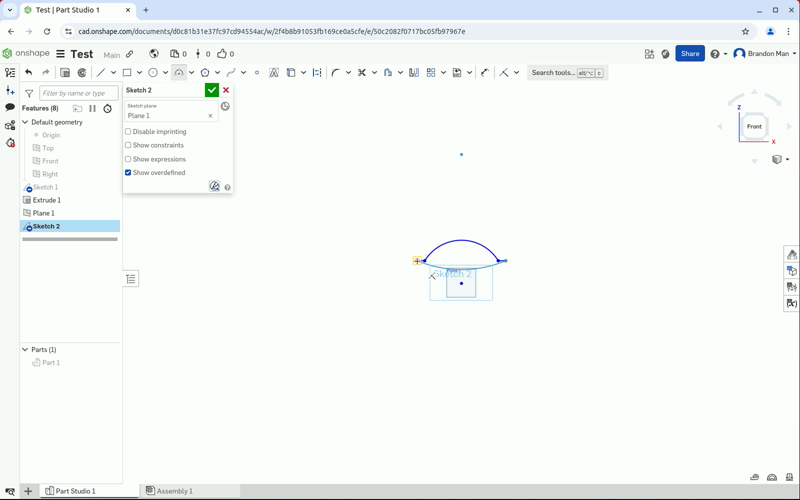
mouse_move(461, 233)
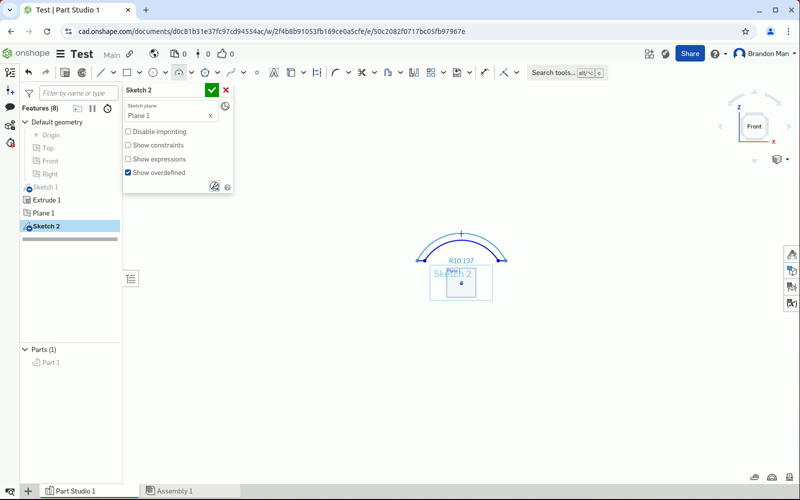
click(461, 233)
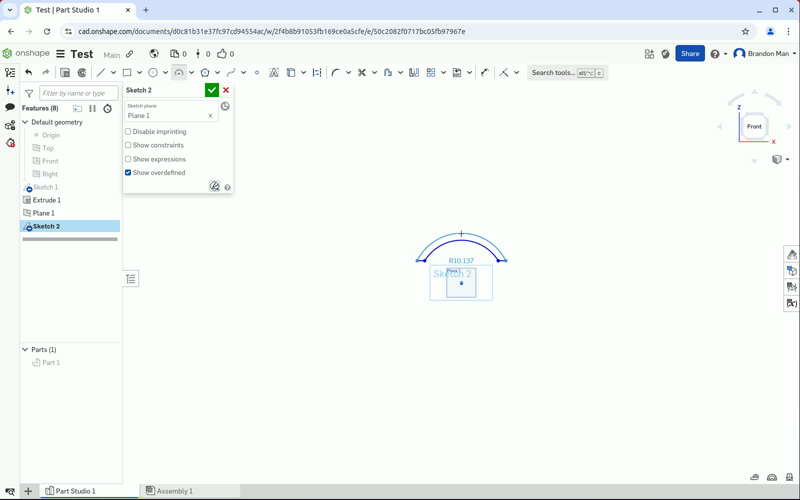
key_up(shift)
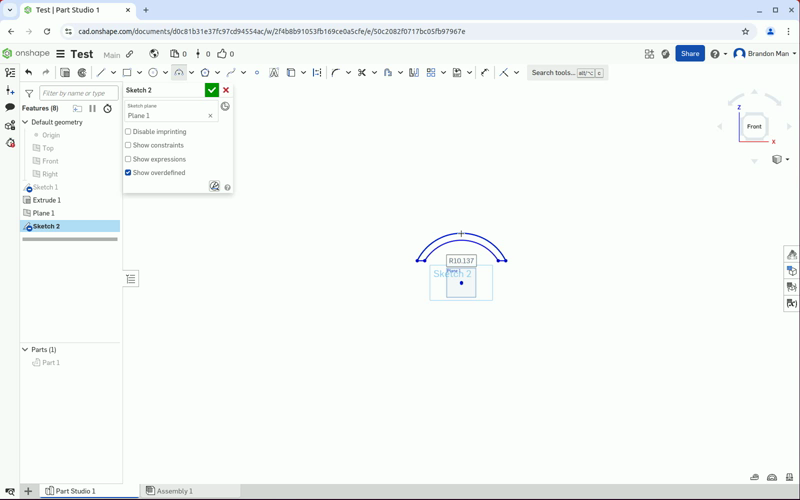
key(esc)
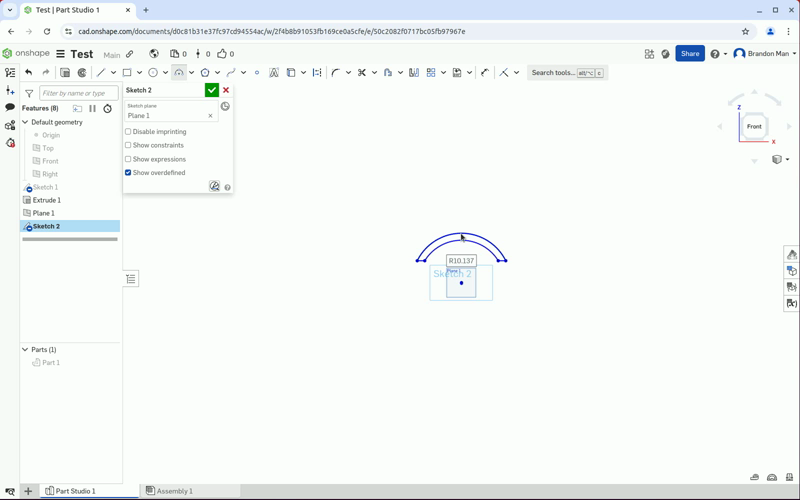
mouse_move(456, 235)
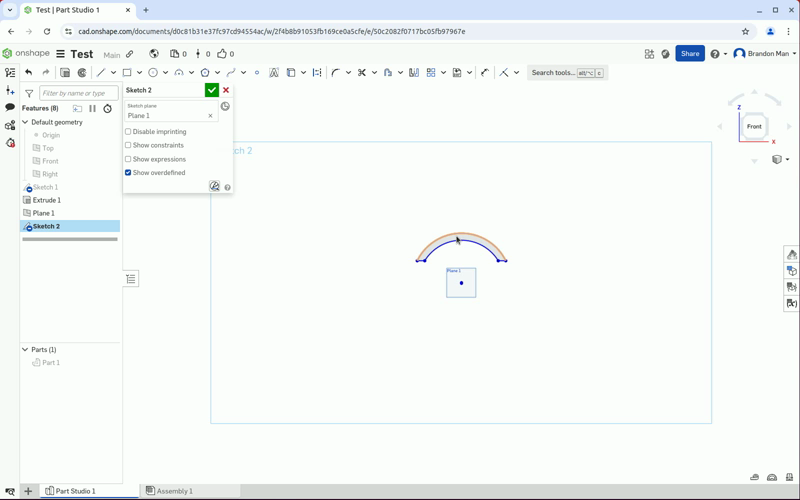
scroll(6)
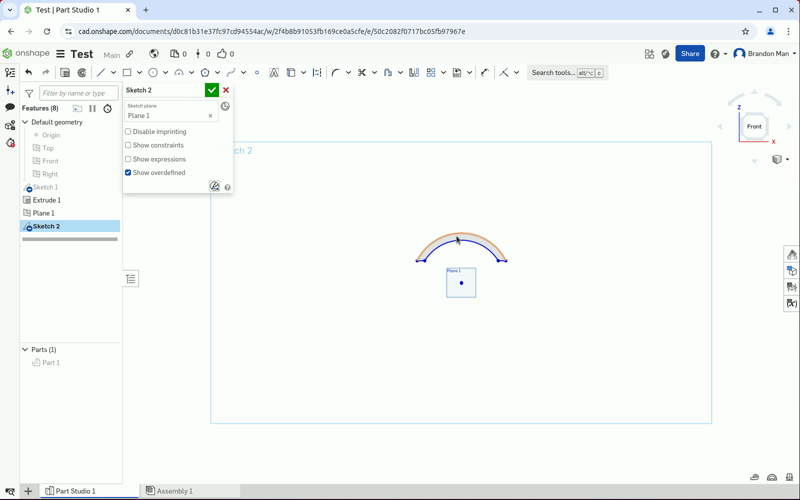
scroll(6)
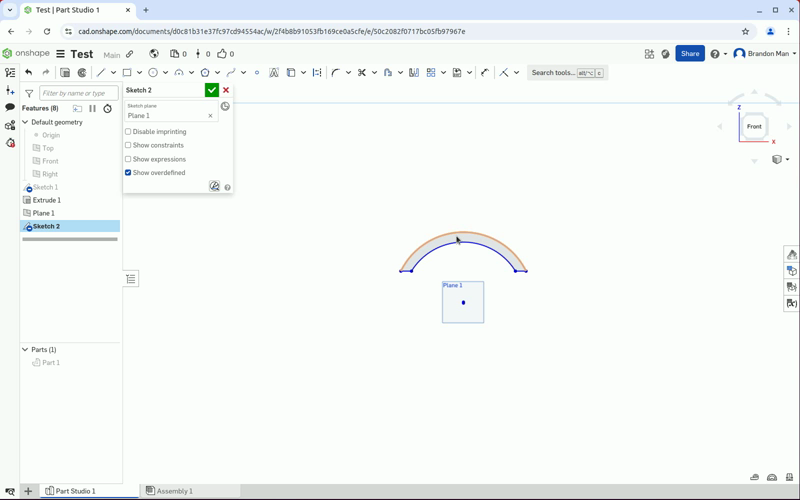
scroll(6)
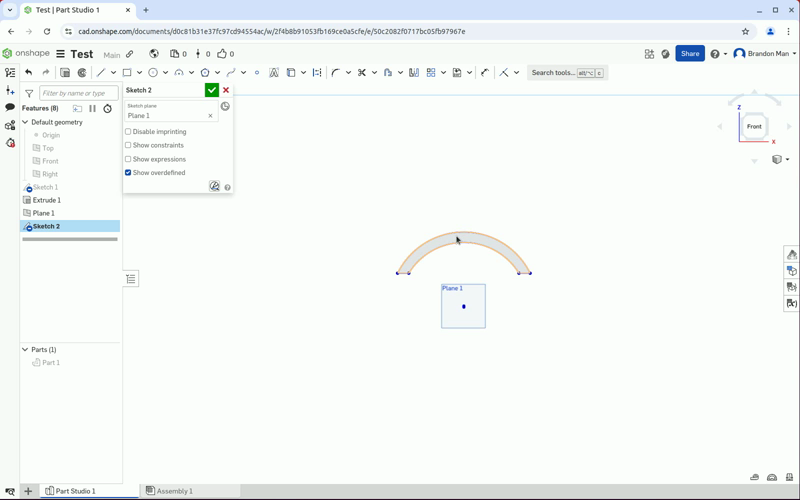
scroll(6)
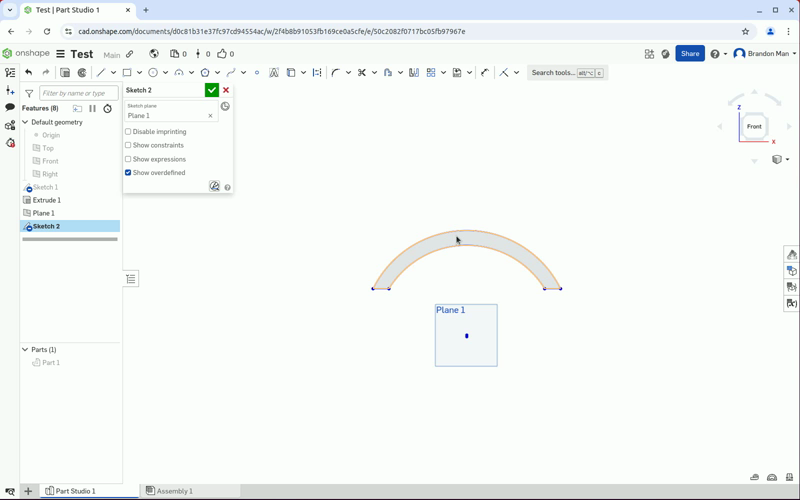
scroll(6)
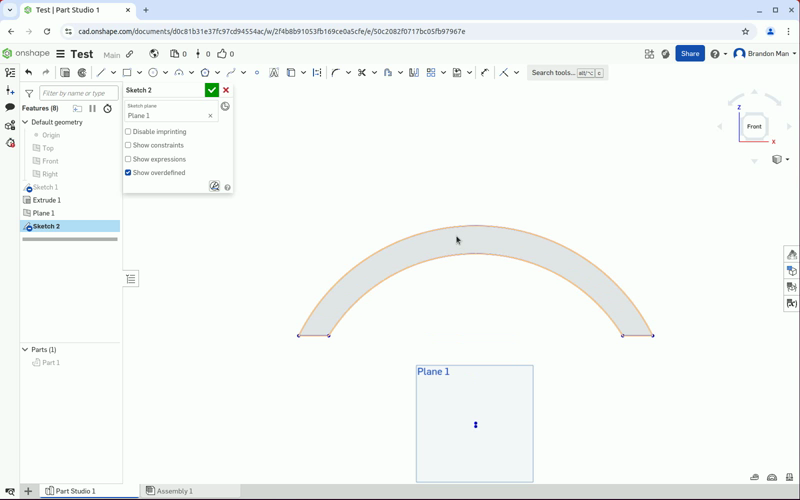
scroll(6)
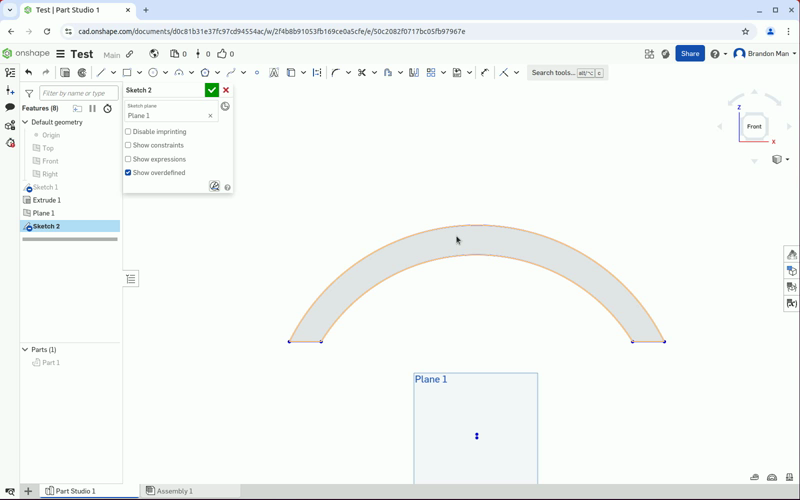
scroll(6)
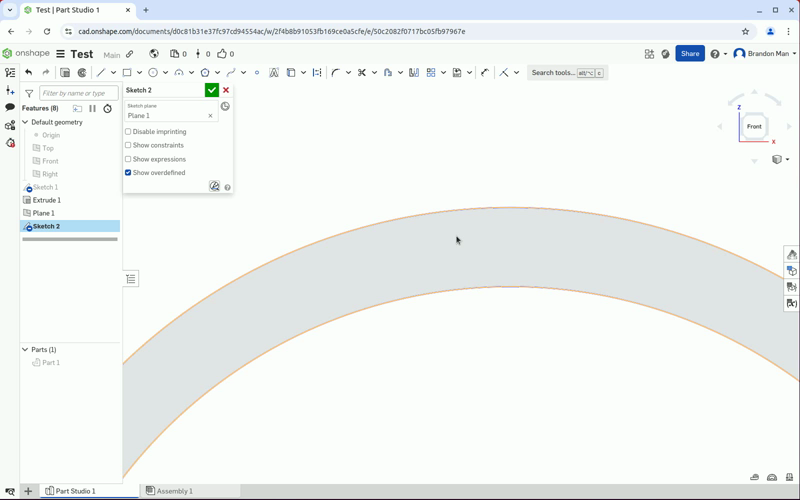
click(456, 235)
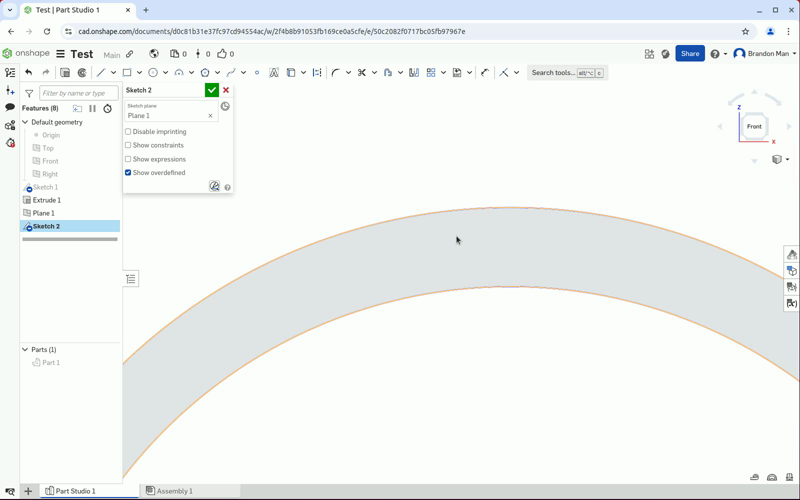
scroll(-6)
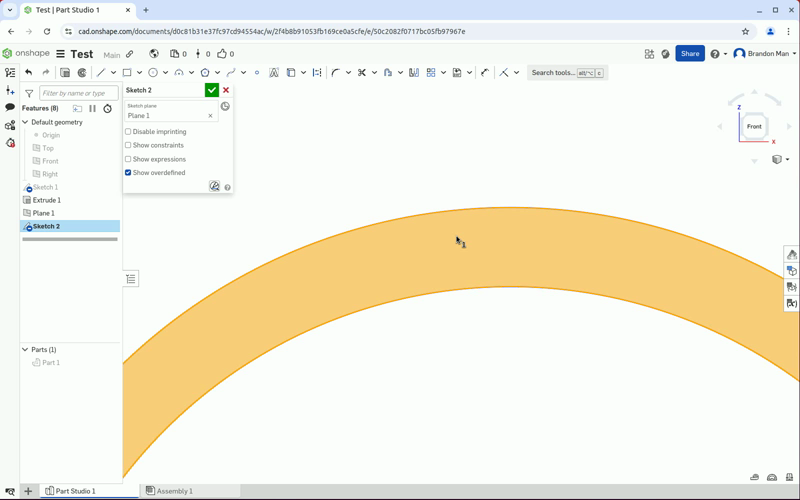
scroll(-6)
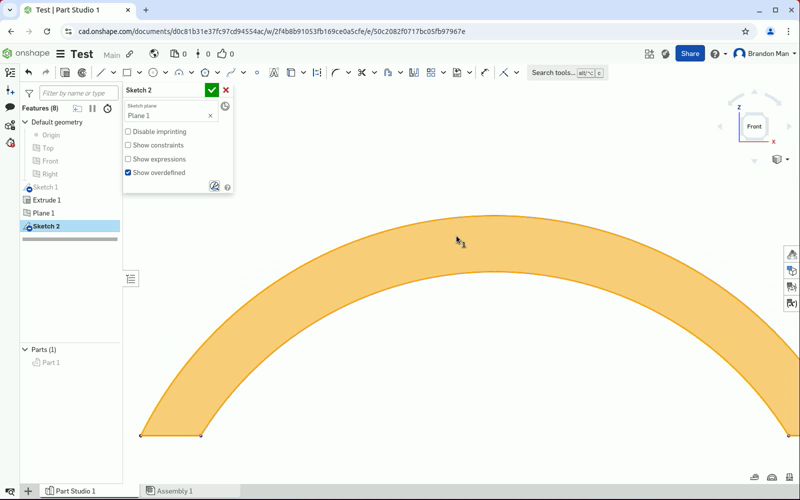
scroll(-6)
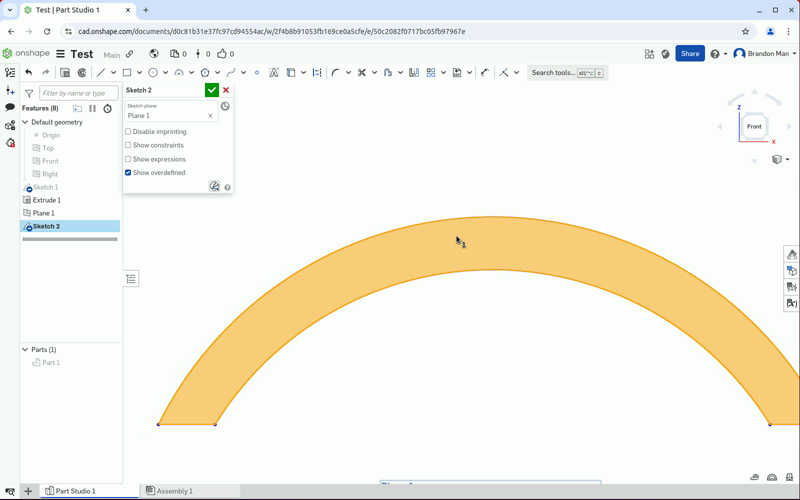
scroll(-6)
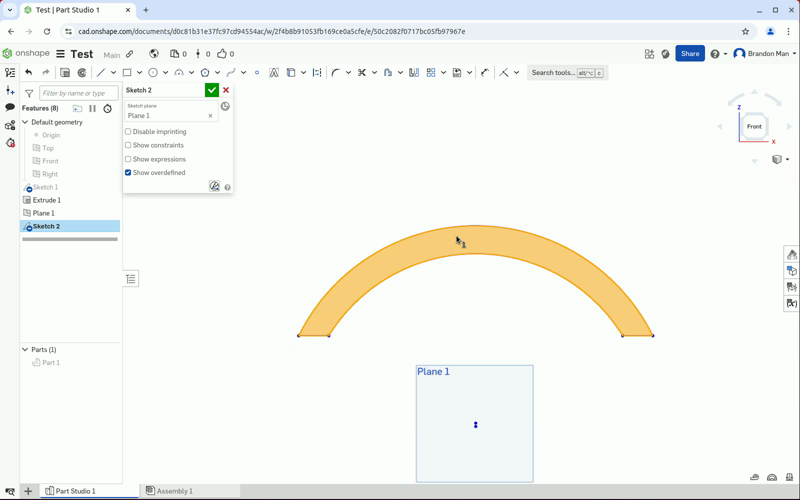
scroll(-6)
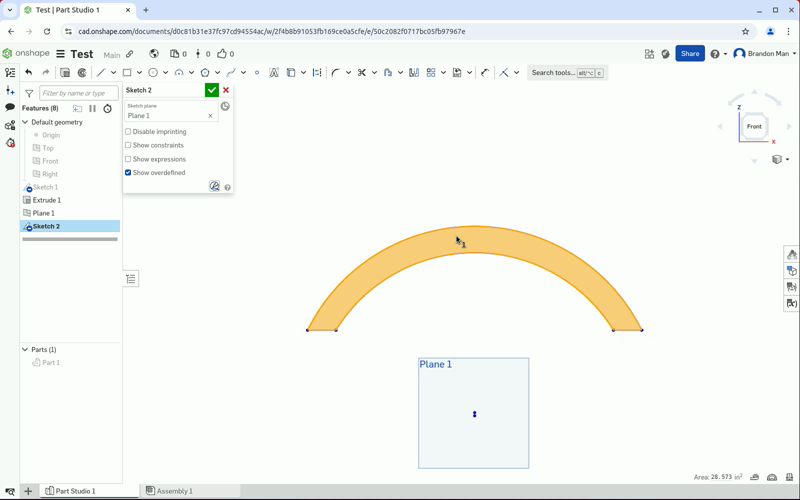
scroll(-6)
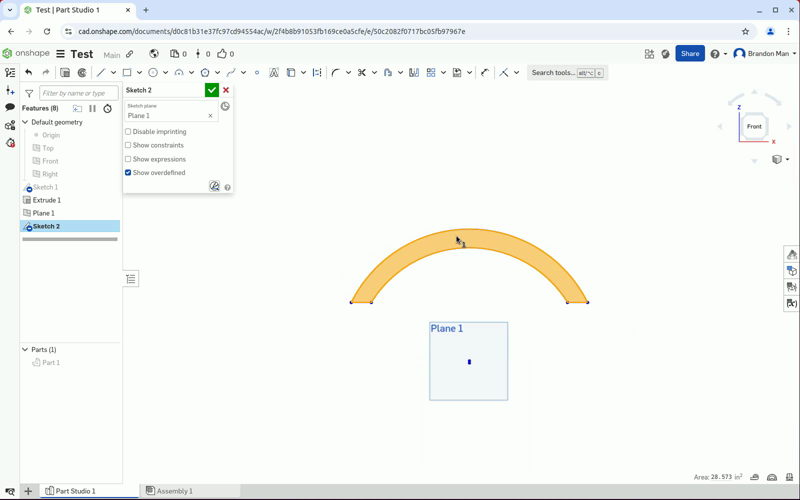
scroll(-6)
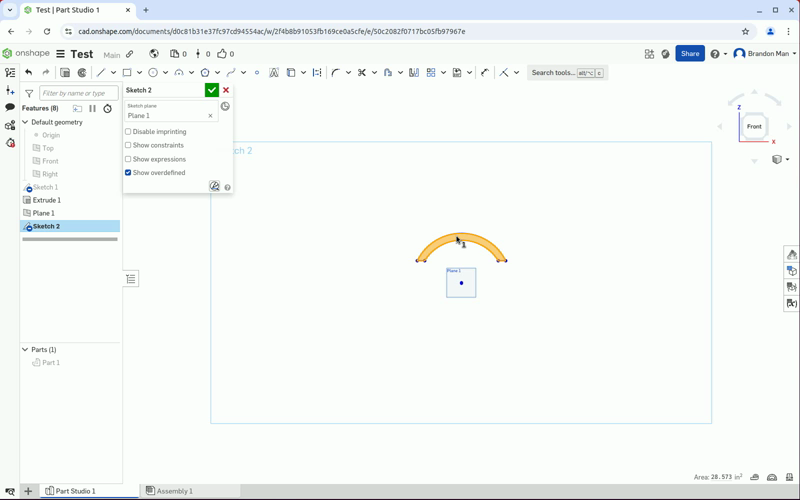
mouse_move(73, 352)
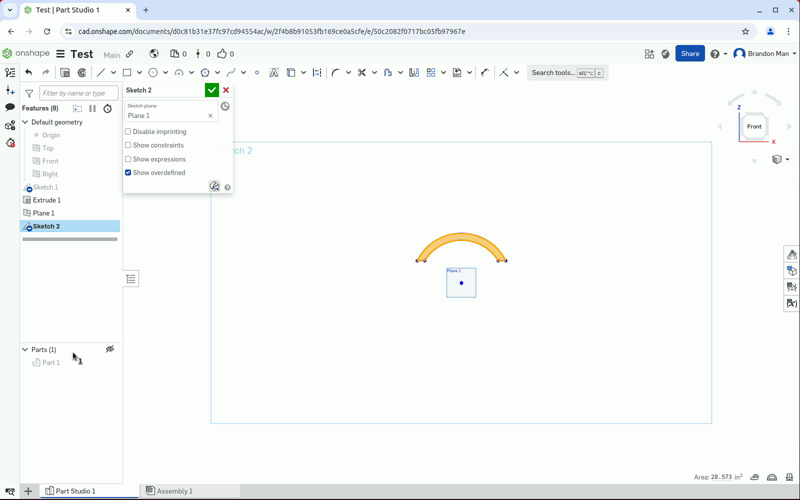
key(shift+y)
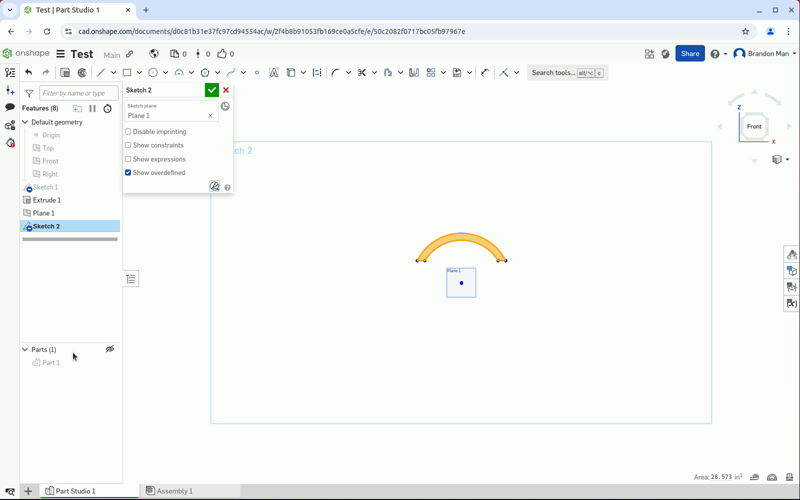
key(shift+e)
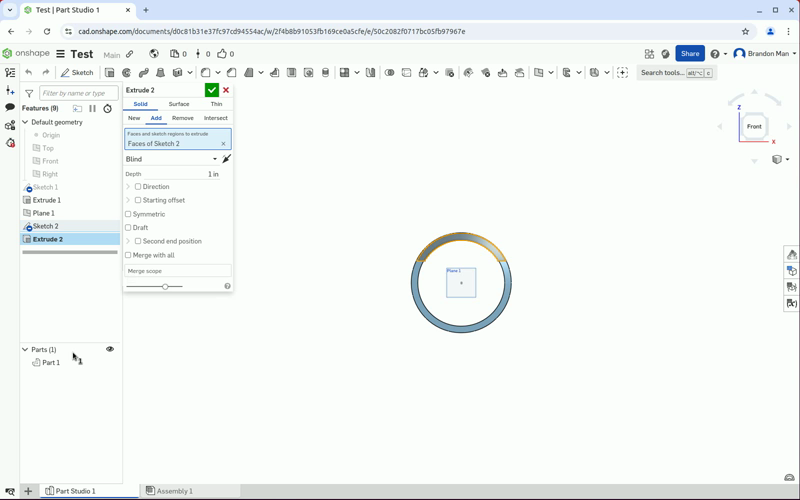
mouse_move(143, 106)
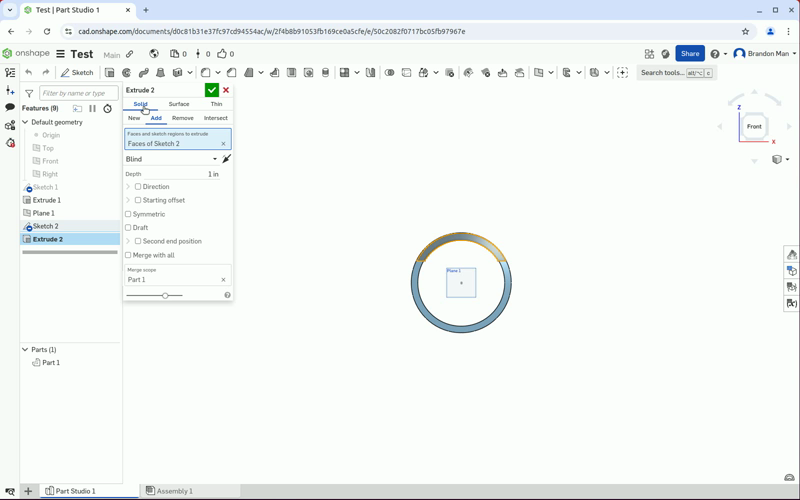
click(143, 106)
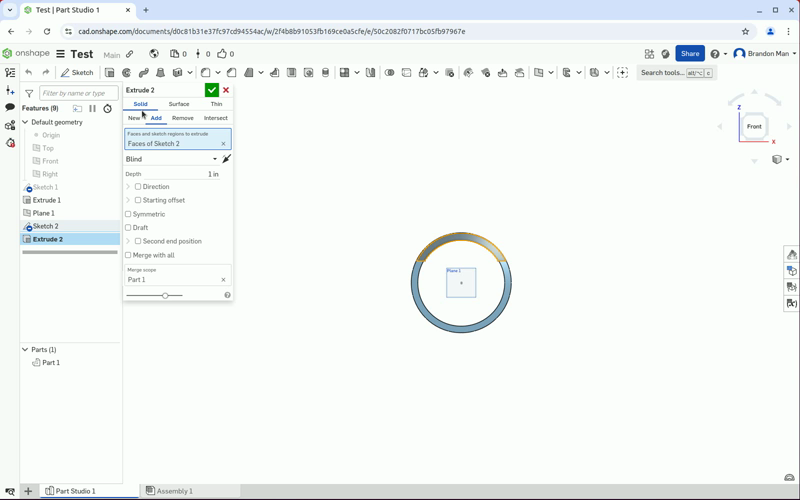
mouse_move(137, 120)
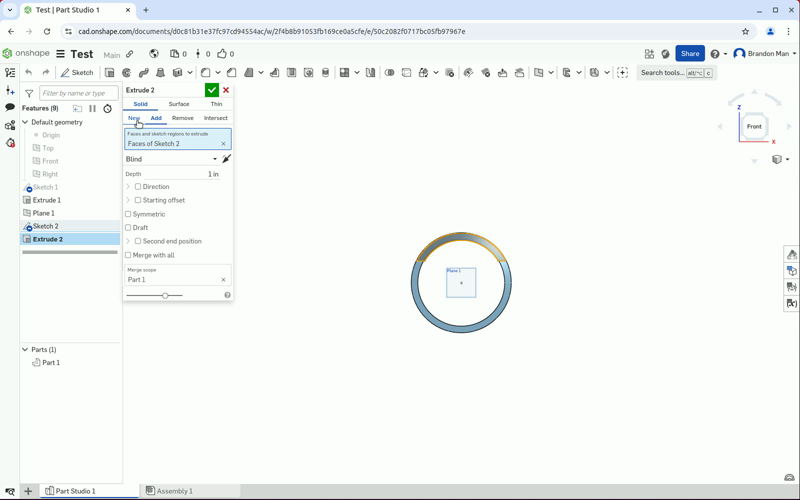
click(137, 120)
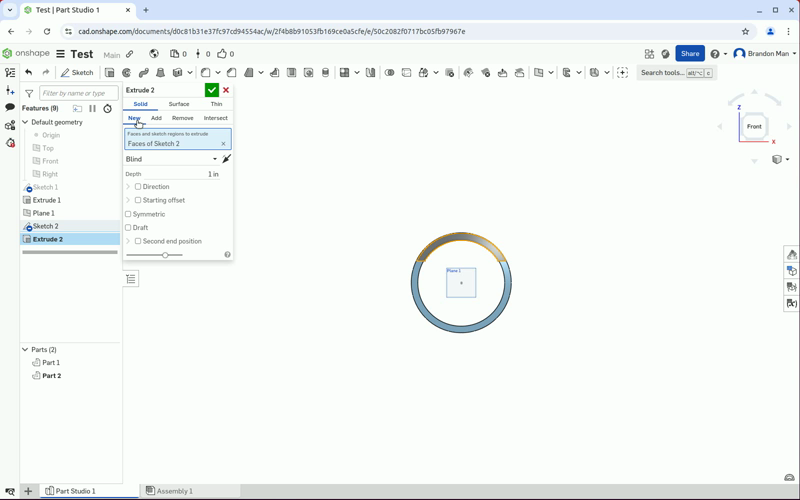
key(tab, 4)
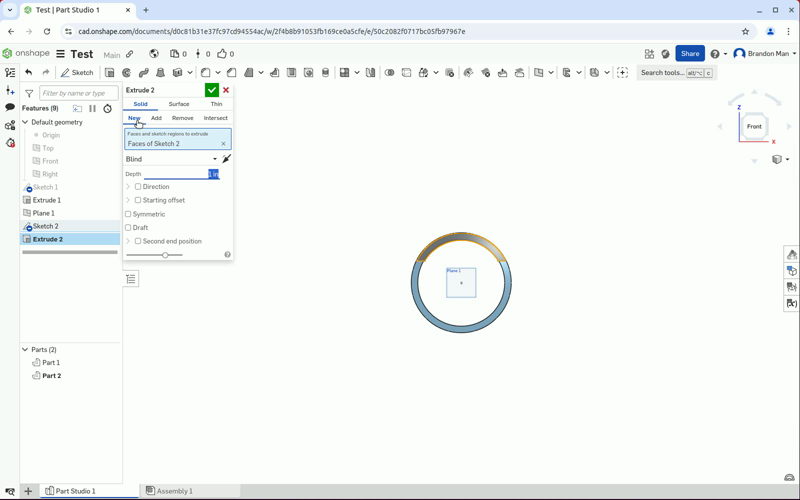
text(11.554)
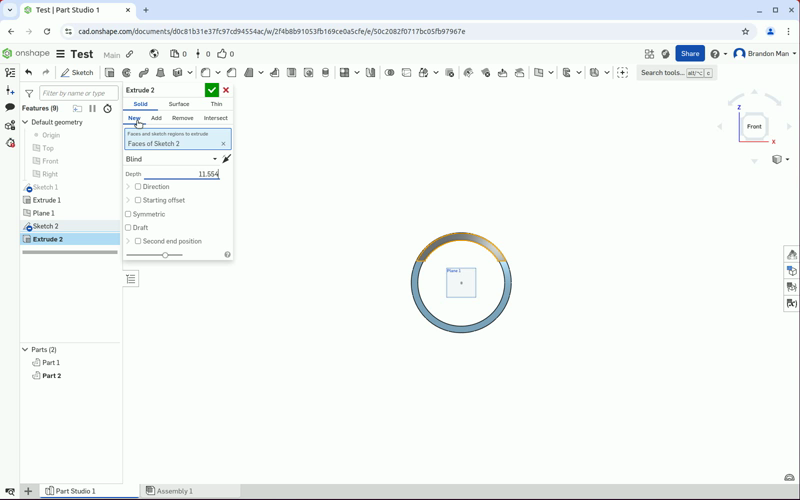
key(enter)
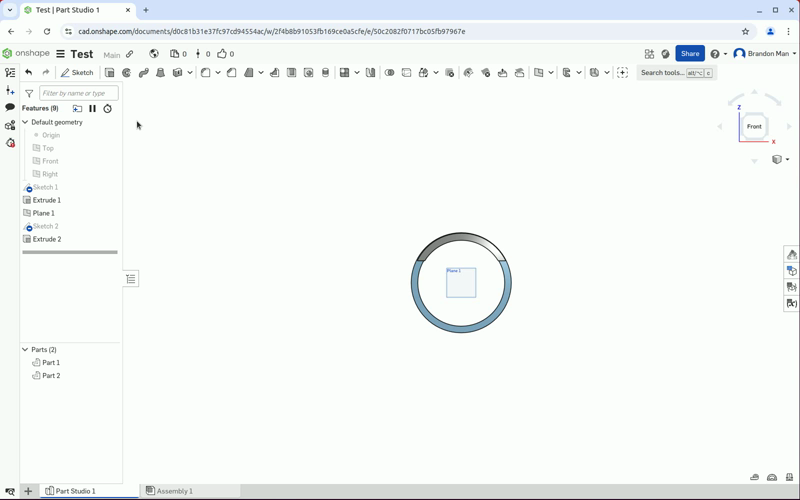
key(shift+h)
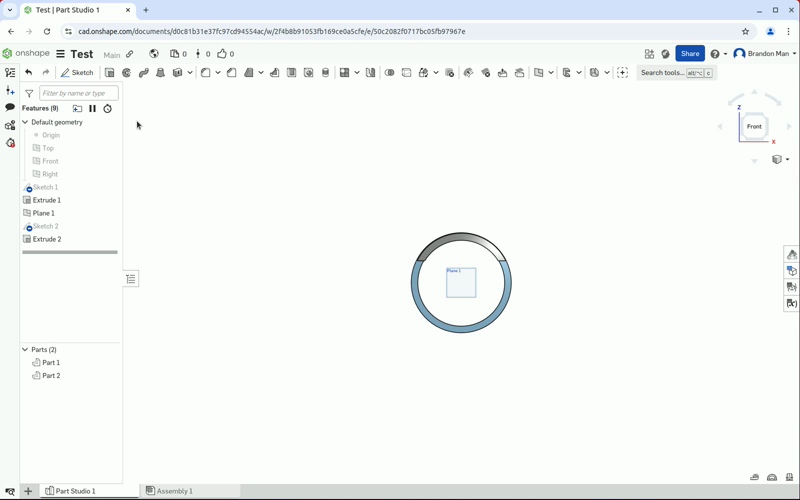
key(shift+h)
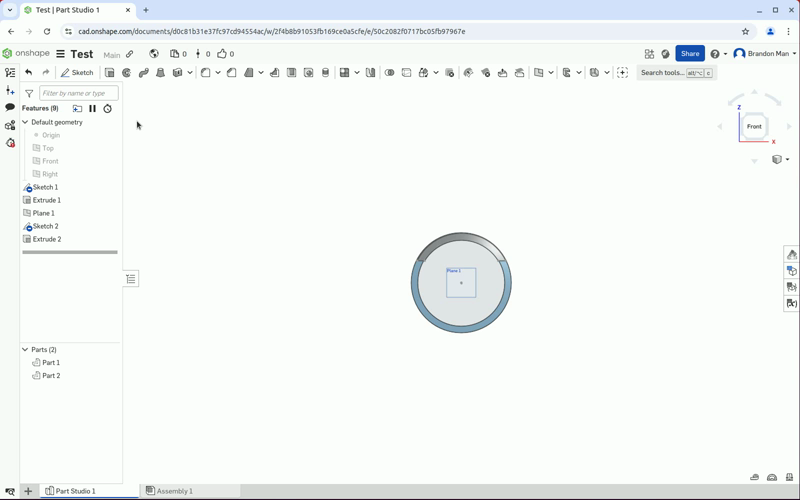
key(shift+7)
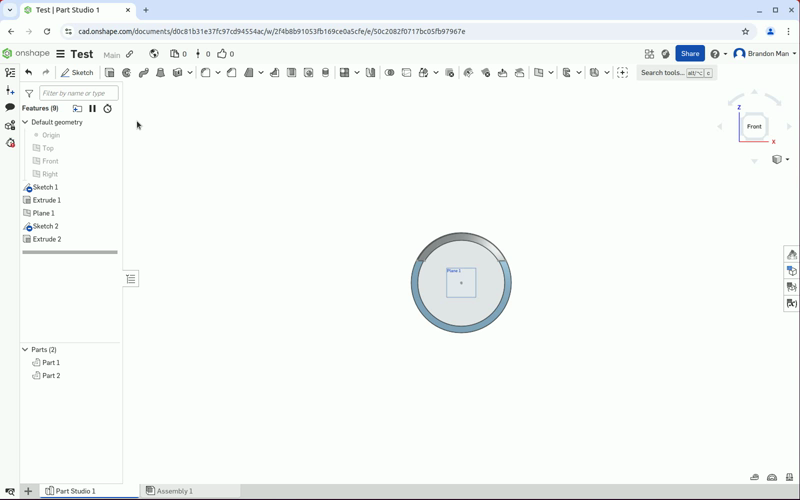
key(left, 2)
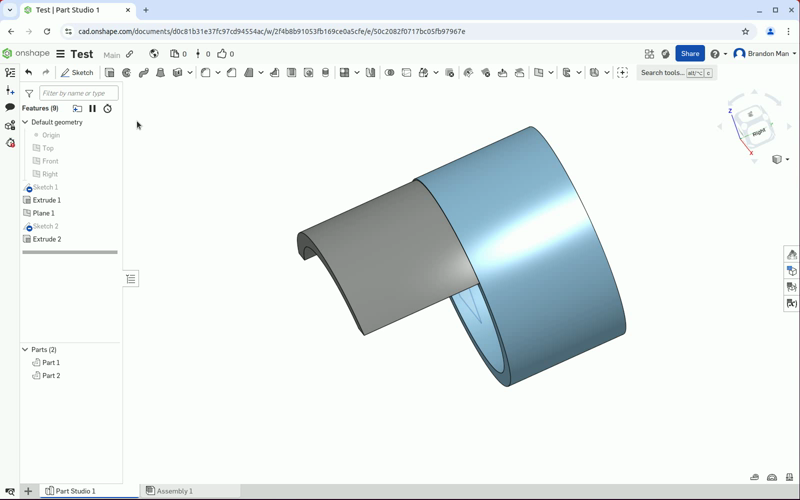
key(down, 2)
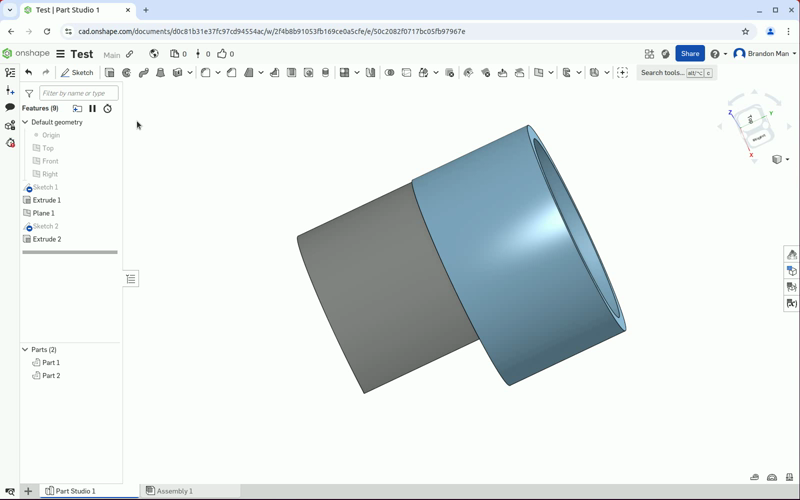
key(up, 2)
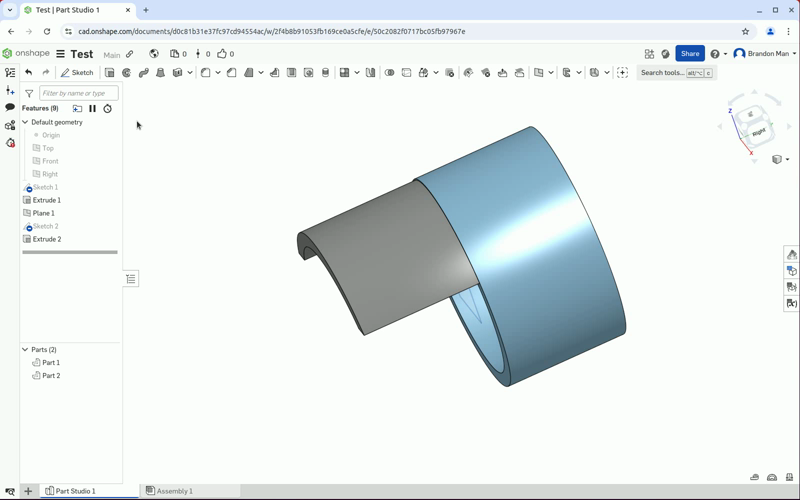
key(right, 2)
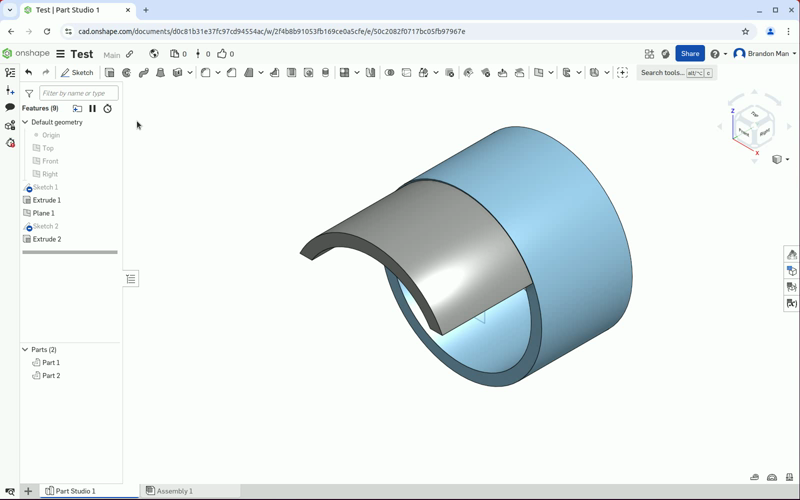
mouse_move(73, 189)
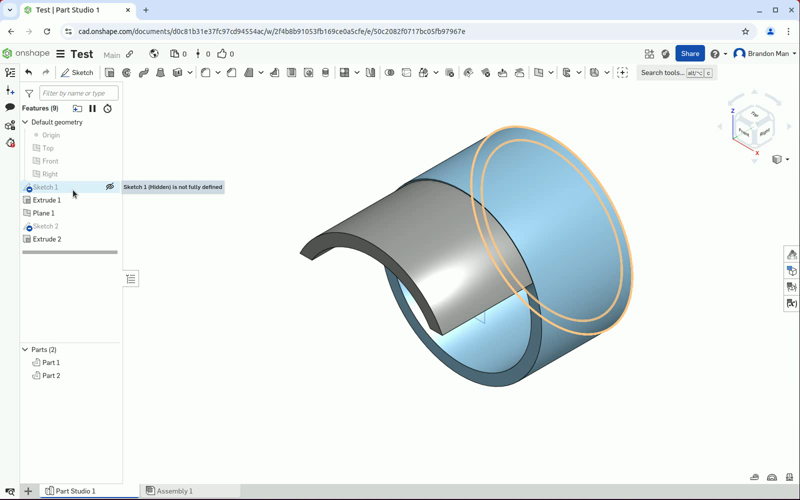
click(73, 189)